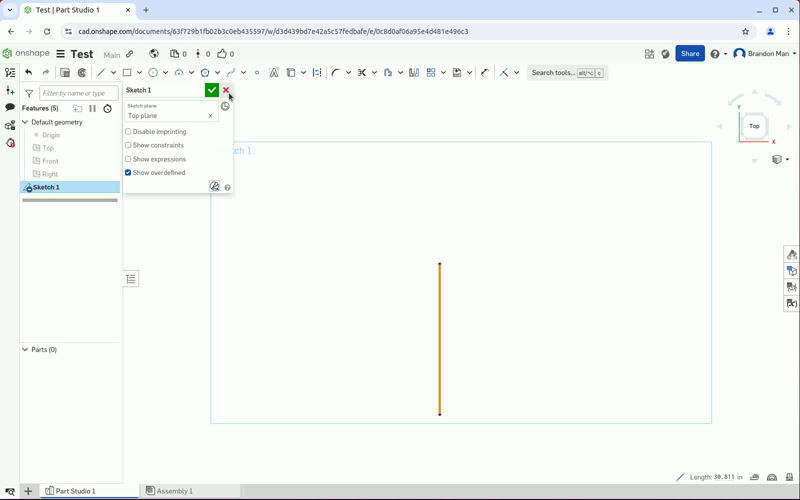
key(shift+h)
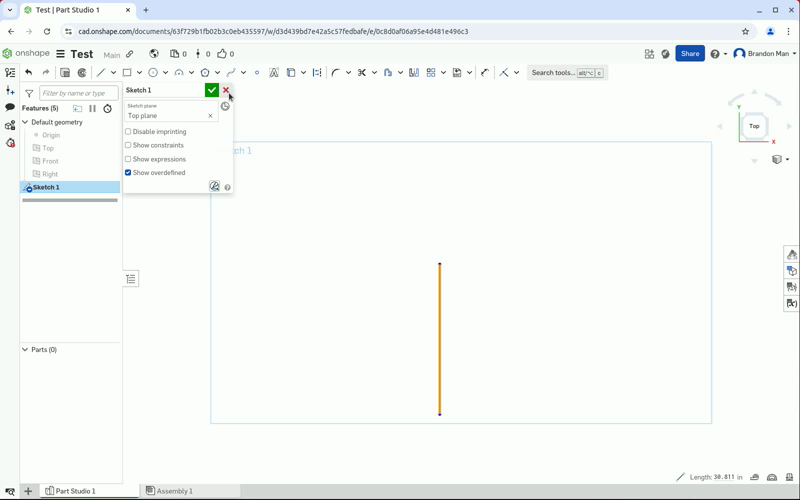
key(shift+s)
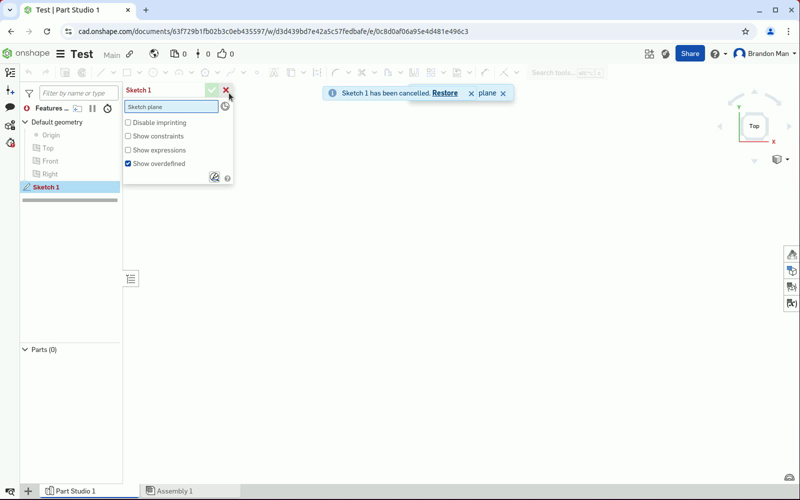
mouse_move(73, 150)
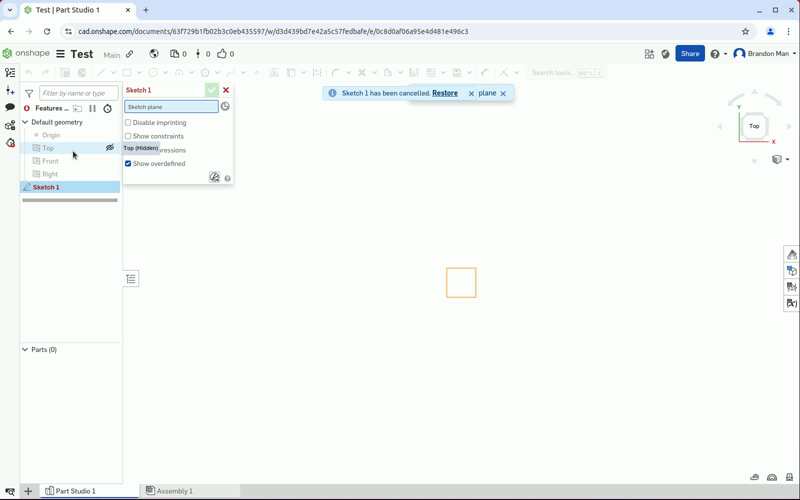
click(73, 150)
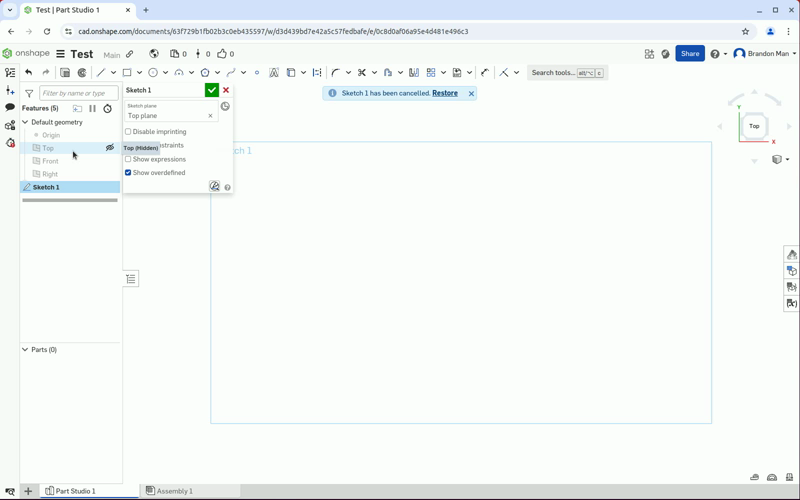
mouse_move(73, 352)
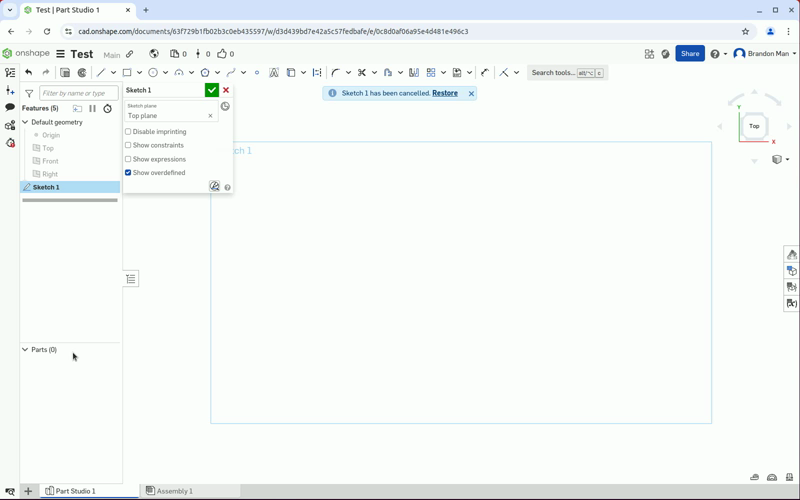
key(y)
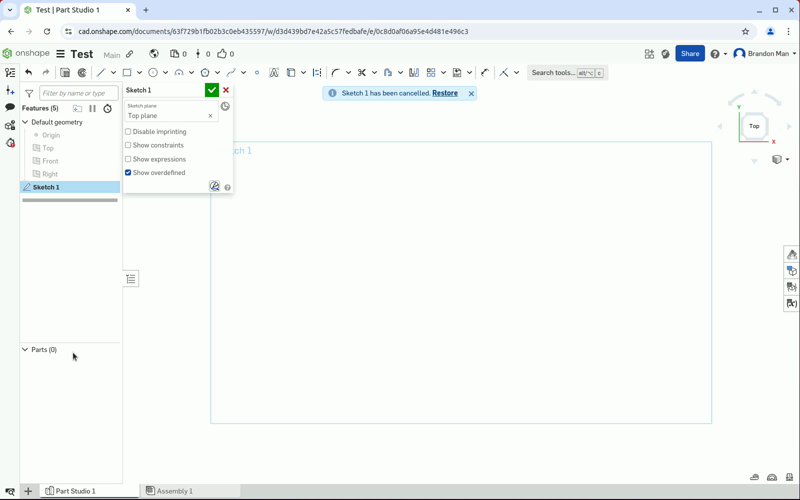
key(c)
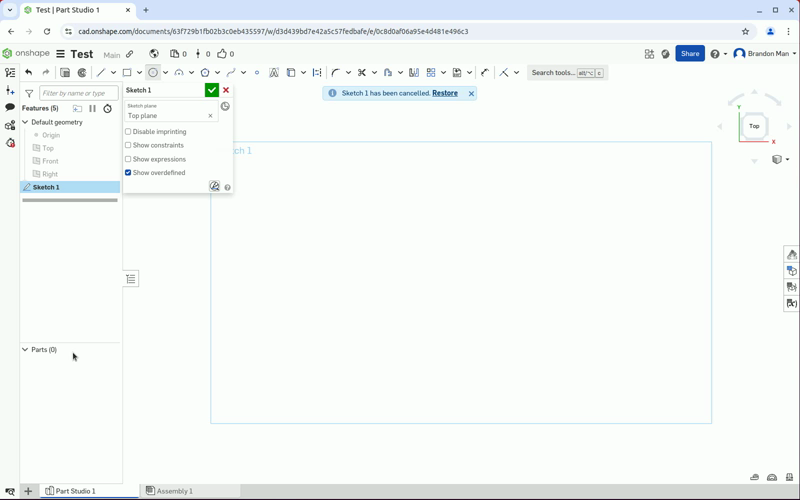
key_down(shift)
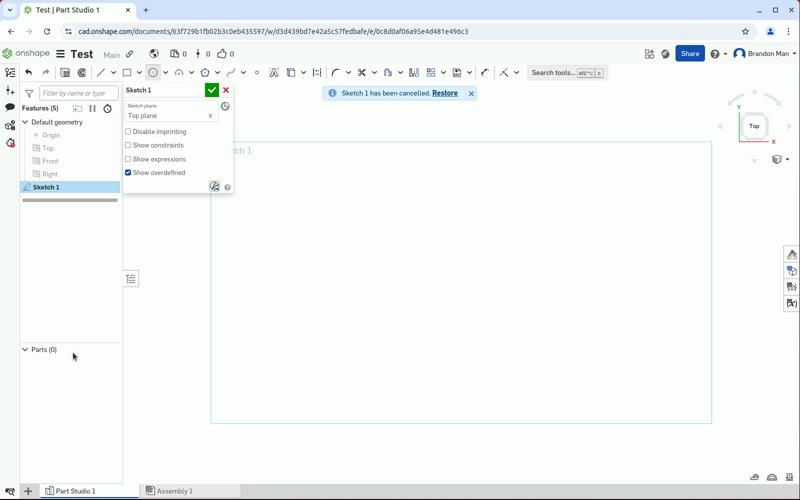
mouse_move(461, 282)
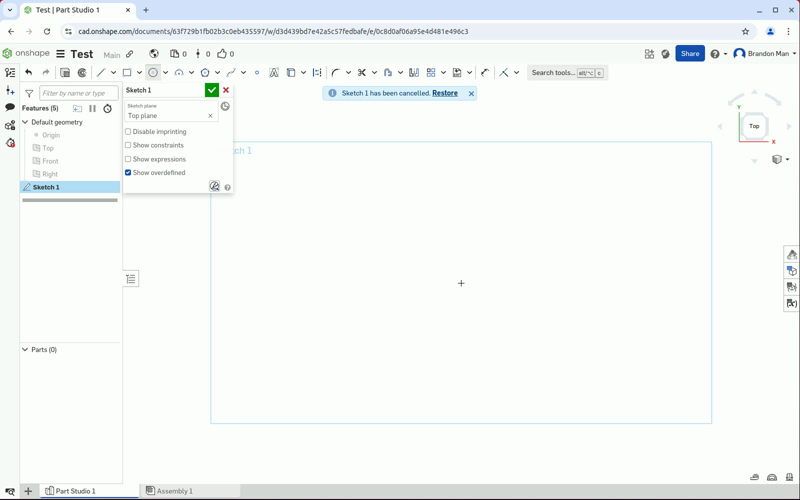
click(461, 282)
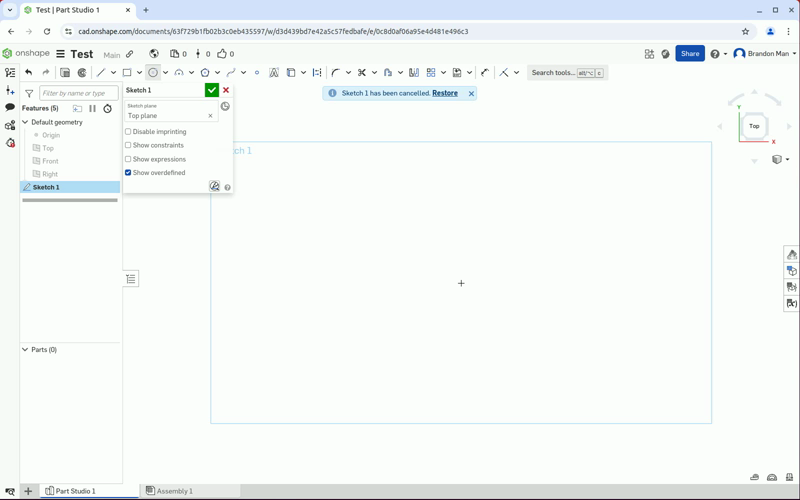
key_up(shift)
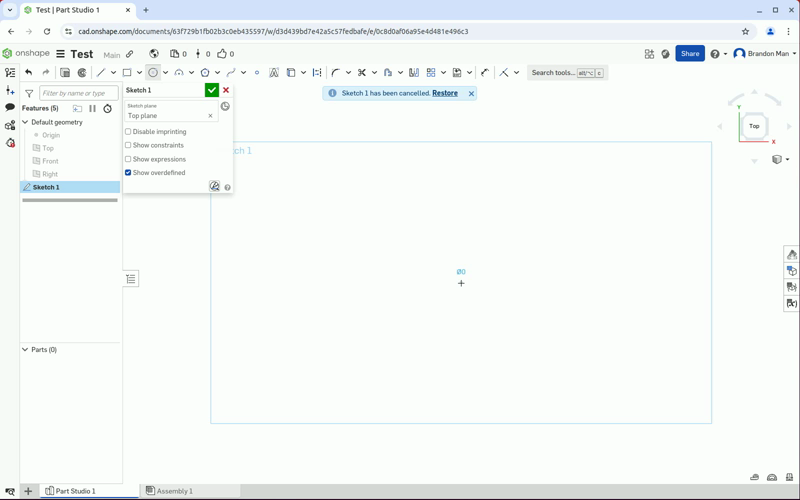
mouse_move(574, 282)
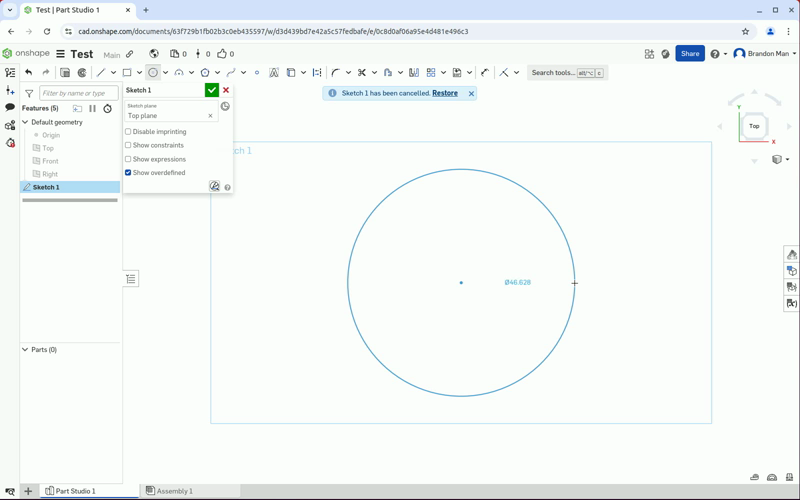
click(574, 282)
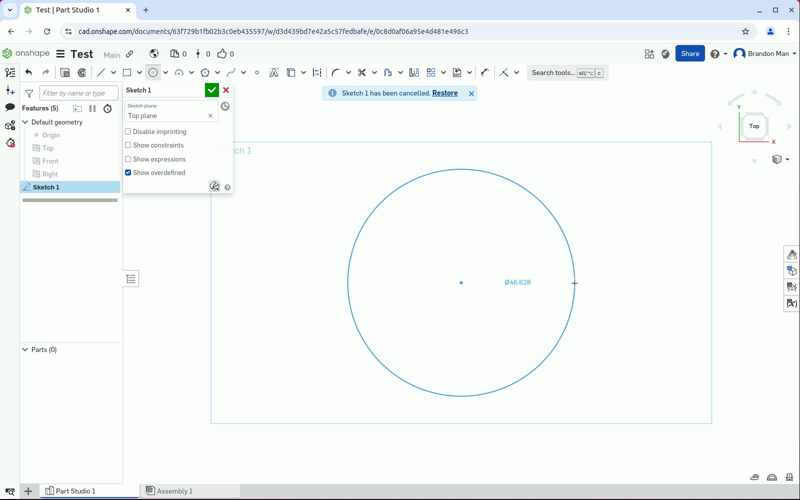
key(esc)
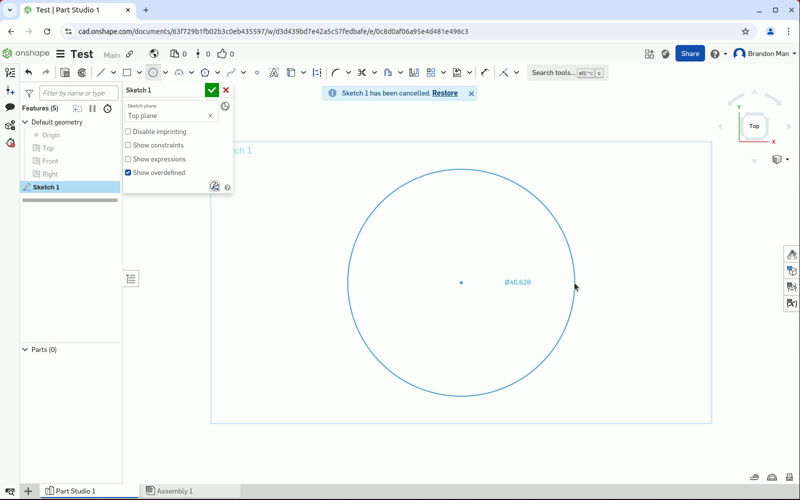
mouse_move(510, 311)
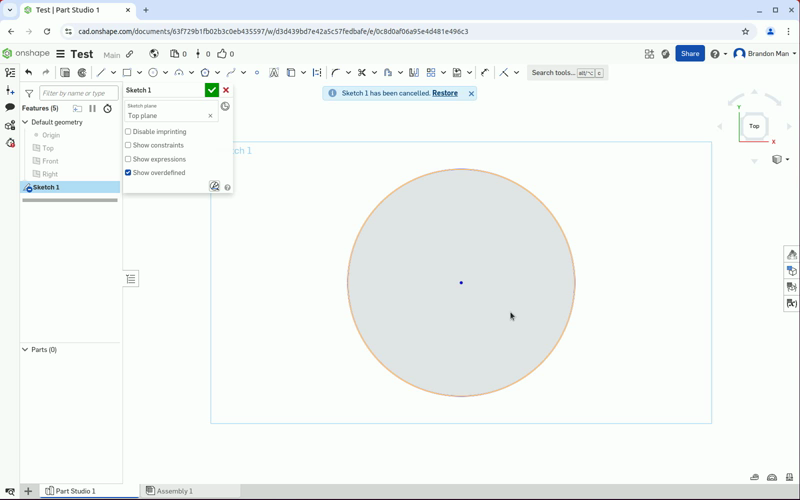
click(510, 311)
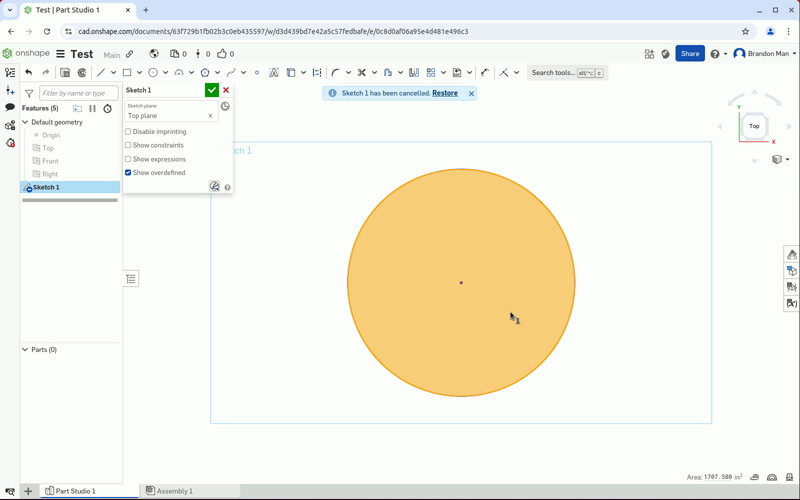
mouse_move(73, 352)
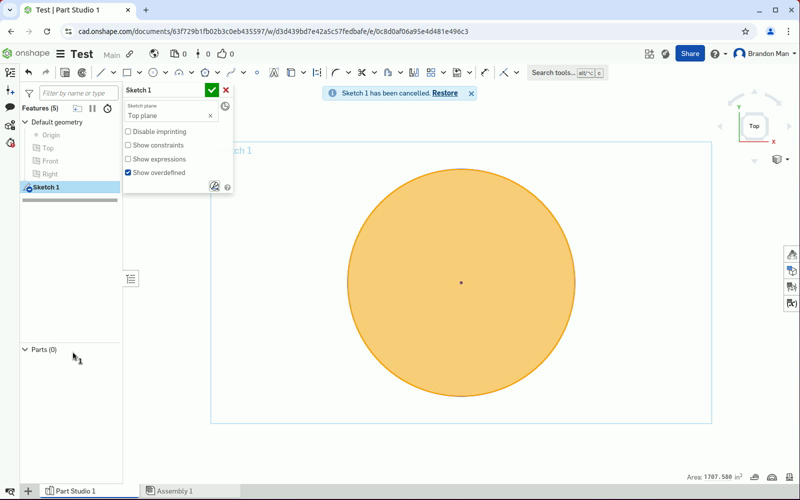
key(shift+y)
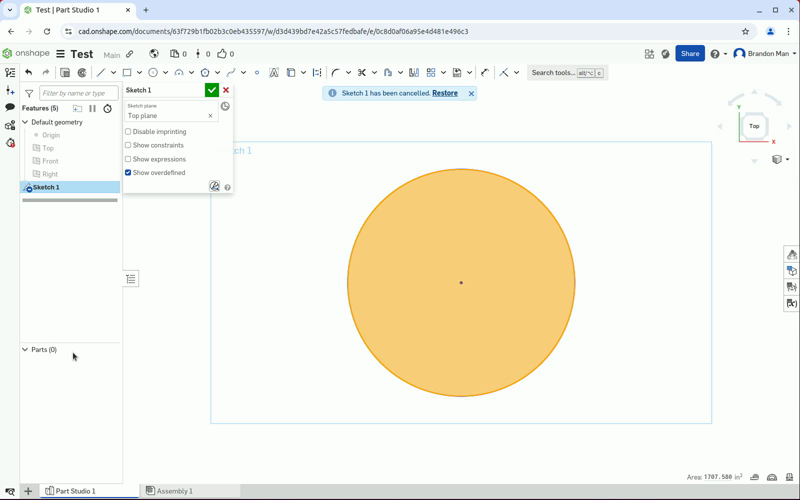
key(shift+e)
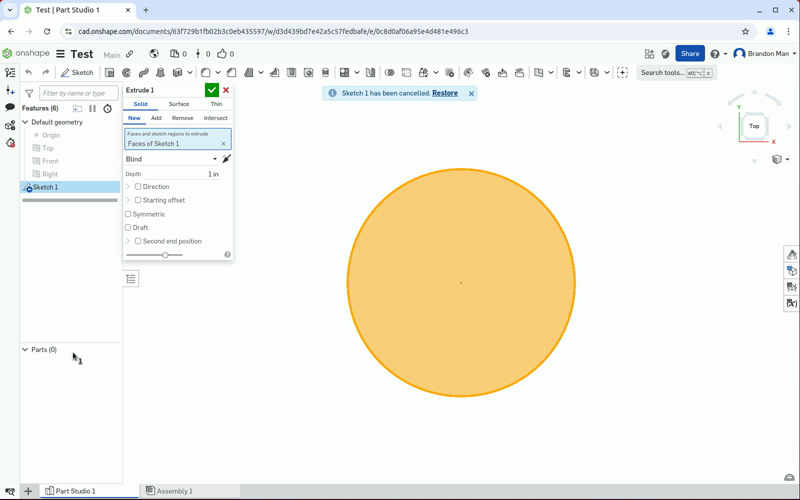
mouse_move(143, 106)
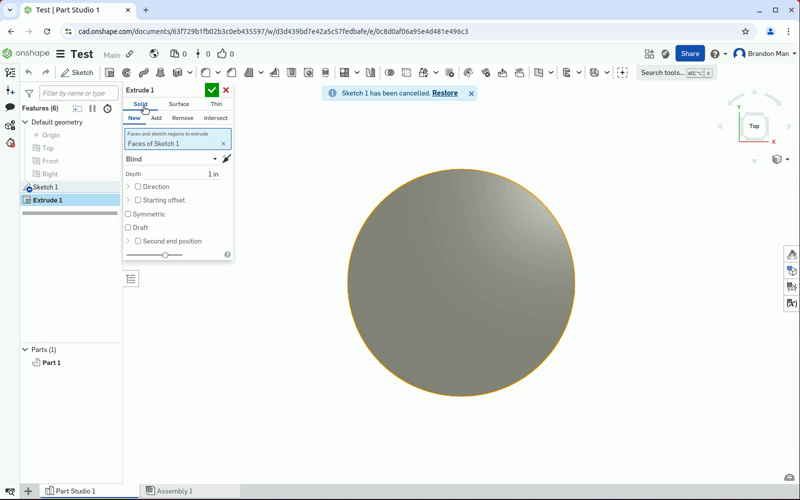
click(143, 106)
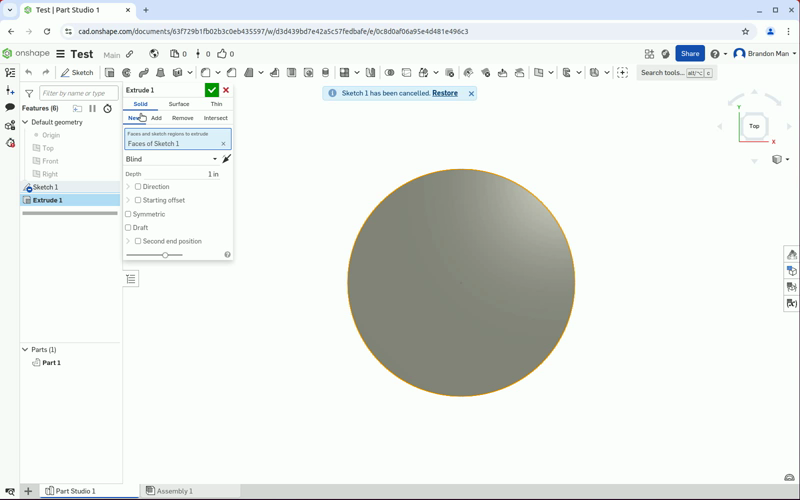
mouse_move(137, 120)
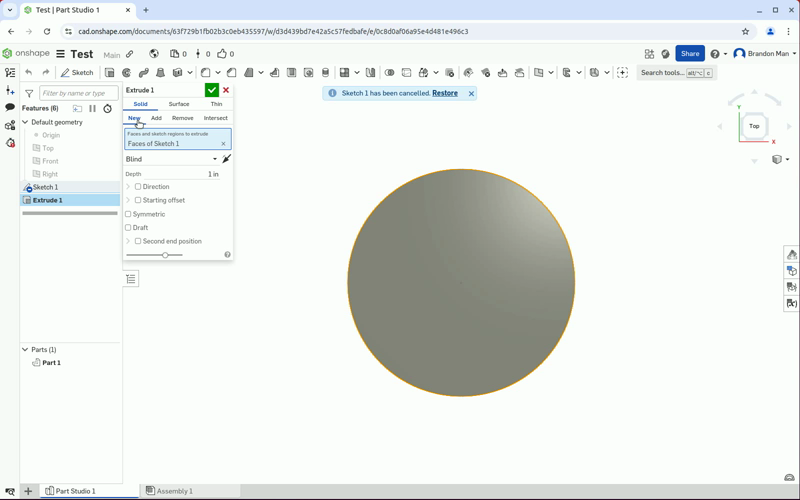
click(137, 120)
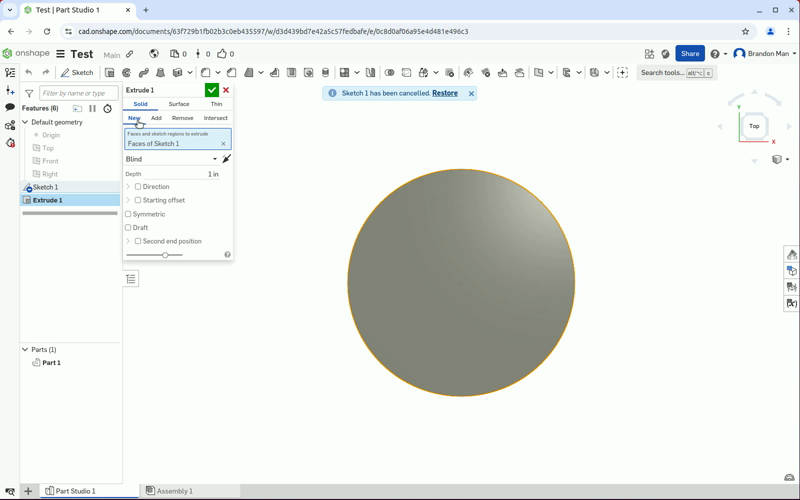
key(tab, 4)
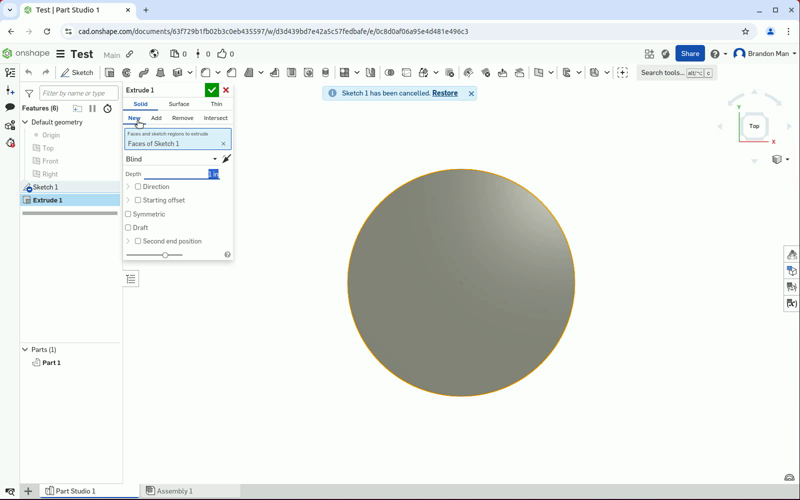
text(3.37)
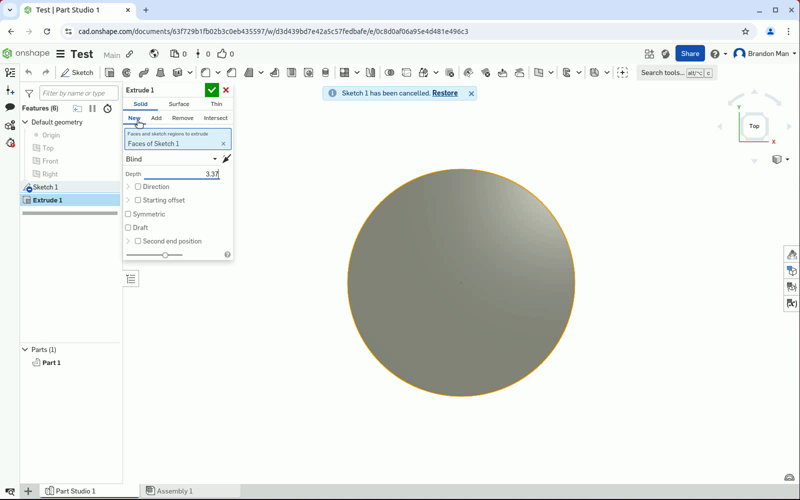
key(enter)
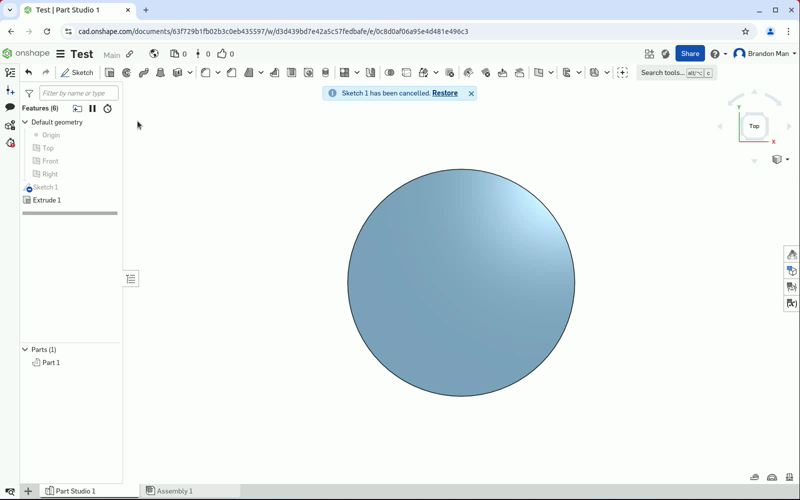
key(shift+h)
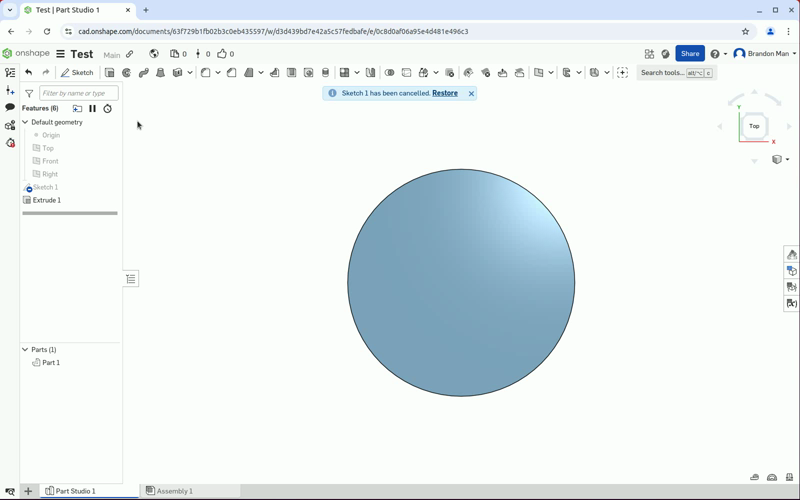
key(shift+h)
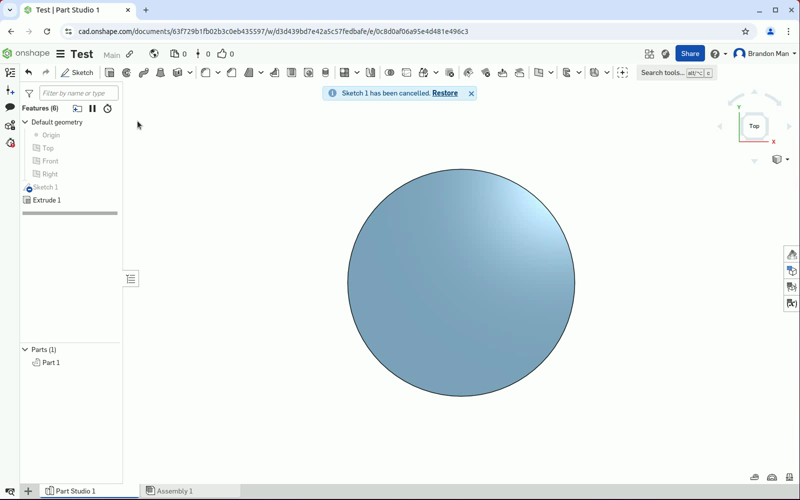
mouse_move(73, 189)
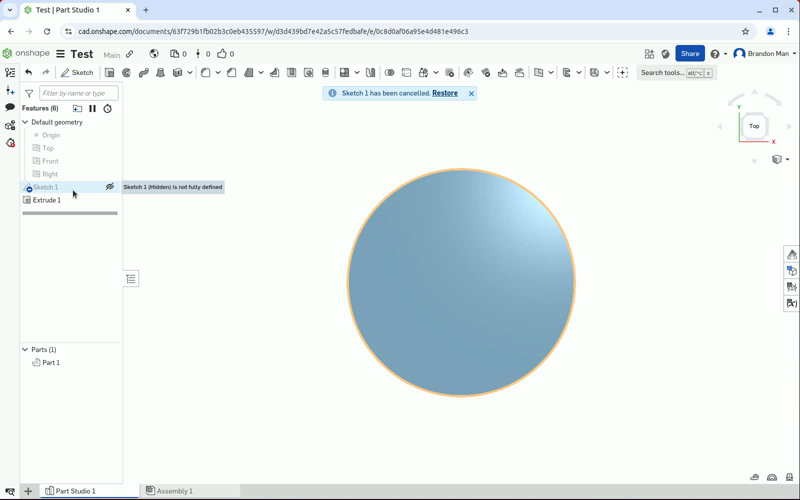
click(73, 189)
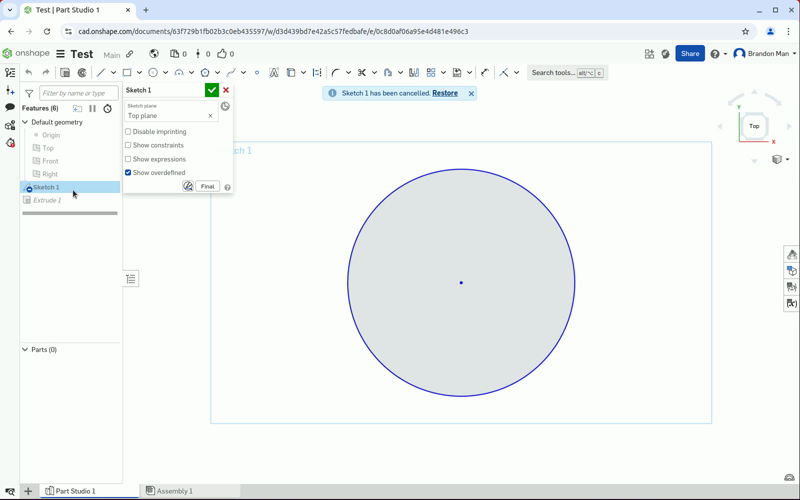
mouse_move(229, 92)
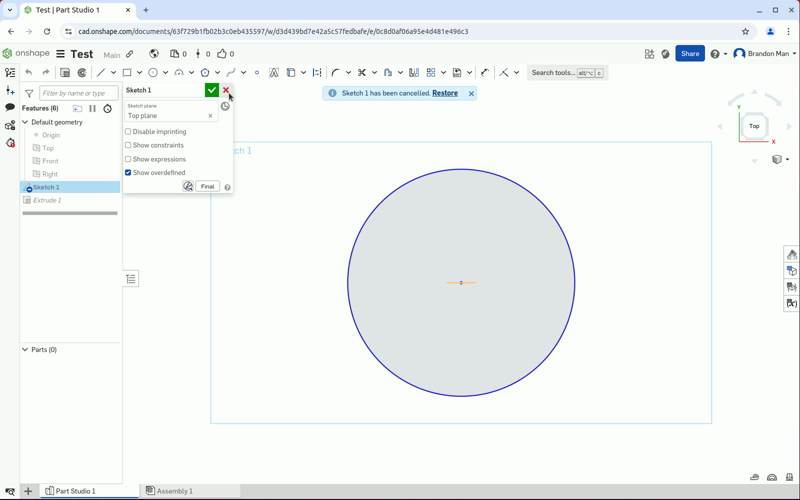
click(229, 92)
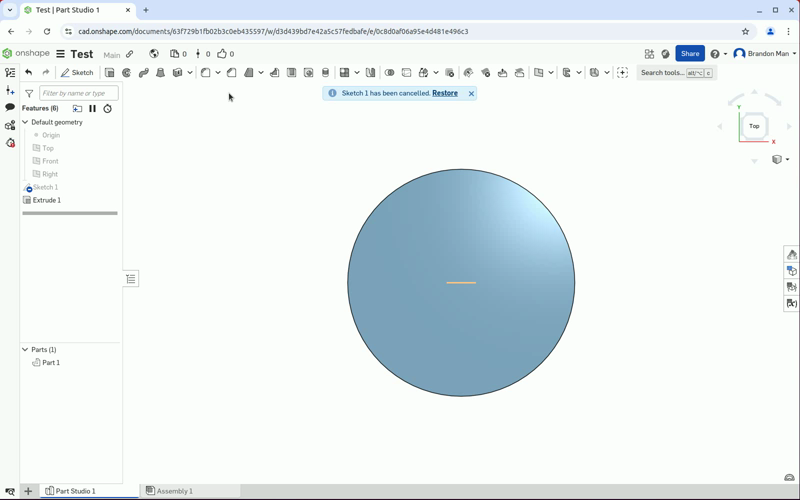
mouse_move(541, 75)
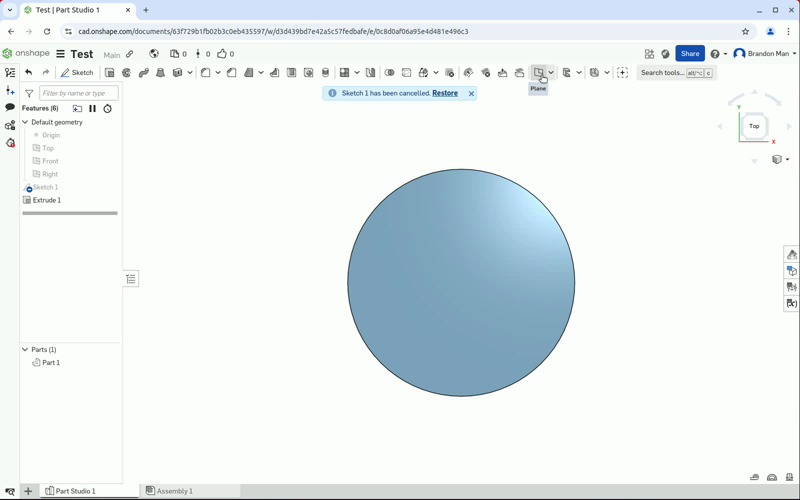
click(541, 75)
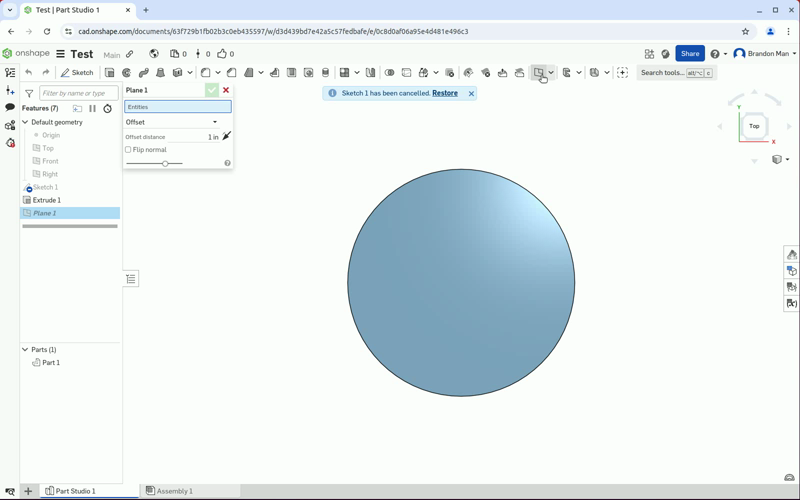
mouse_move(73, 150)
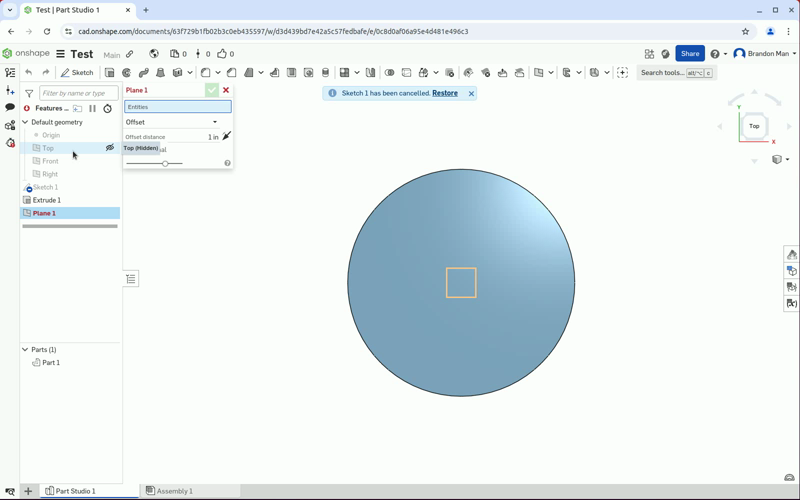
click(73, 150)
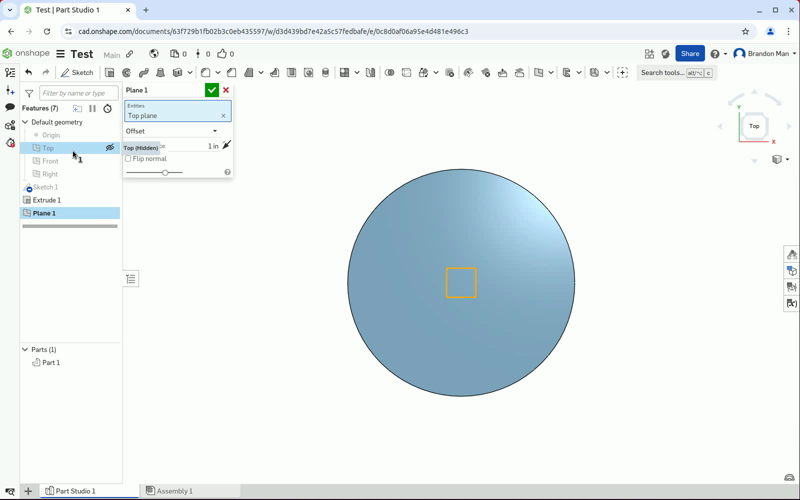
key(tab, 2)
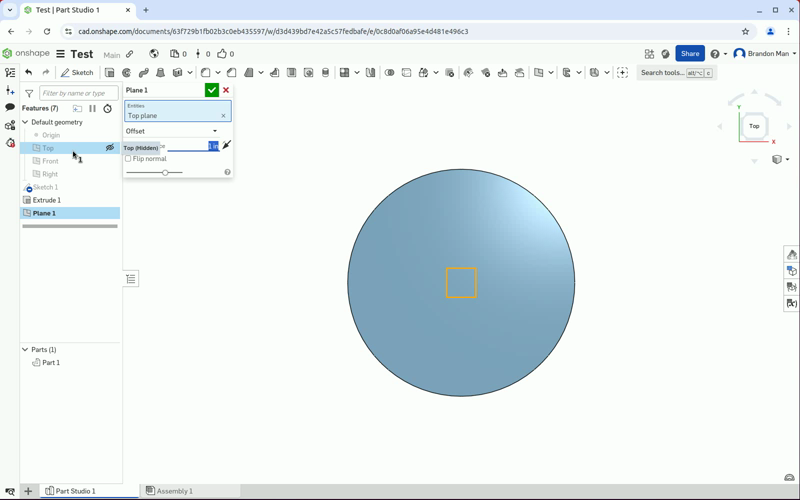
text(3.358)
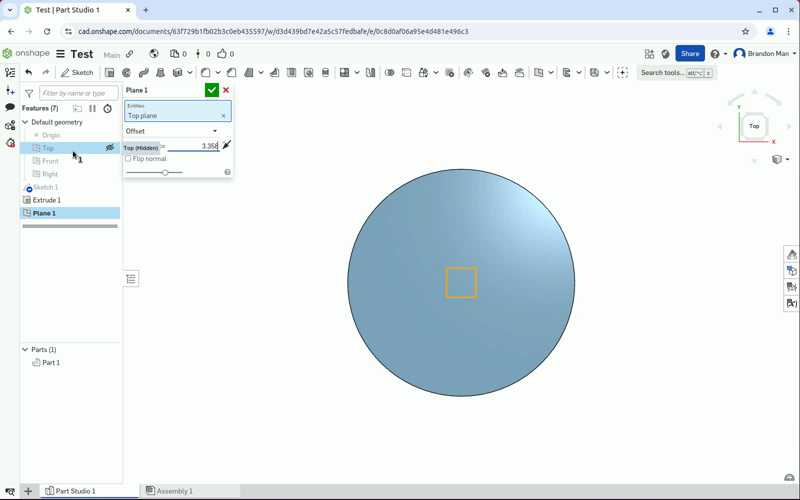
key(enter, 2)
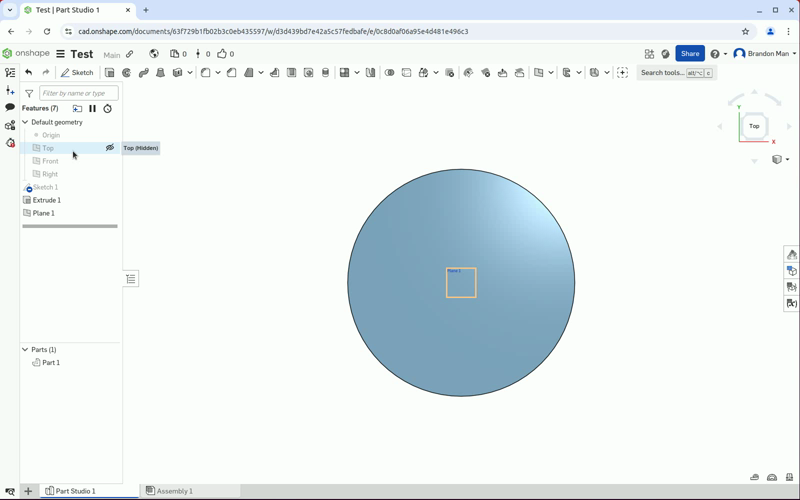
key(shift+s)
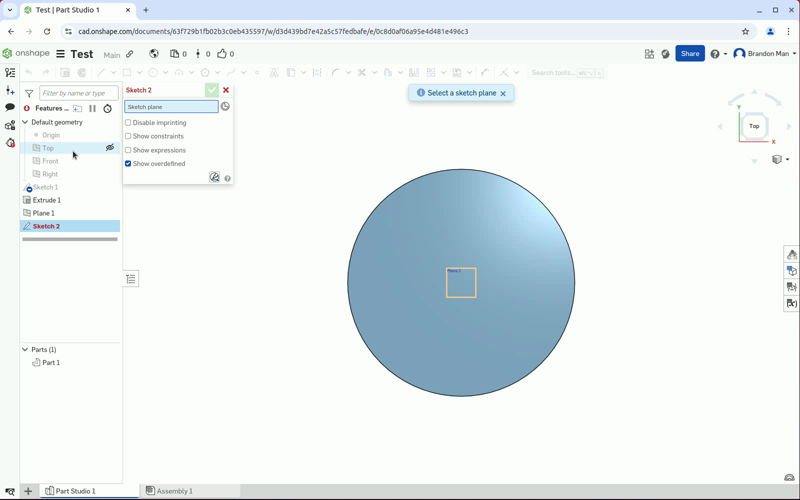
mouse_move(73, 215)
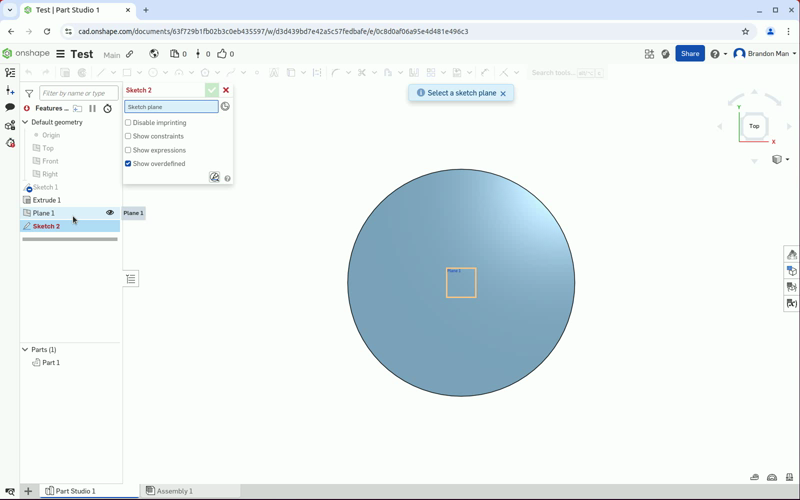
click(73, 215)
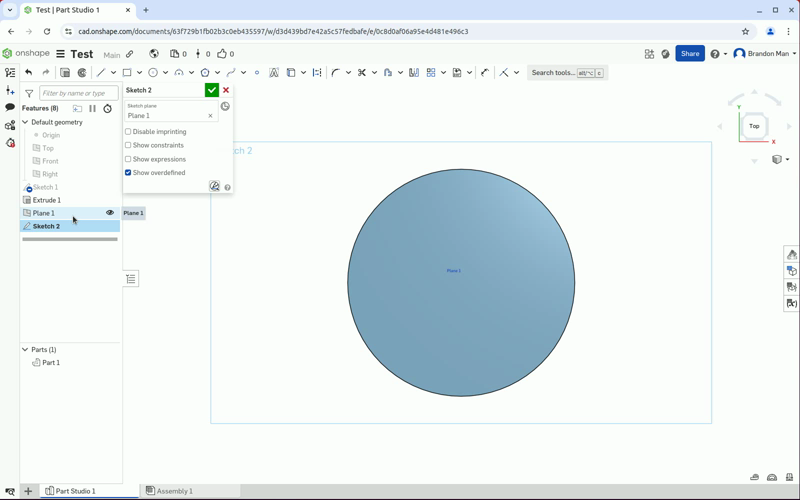
mouse_move(73, 352)
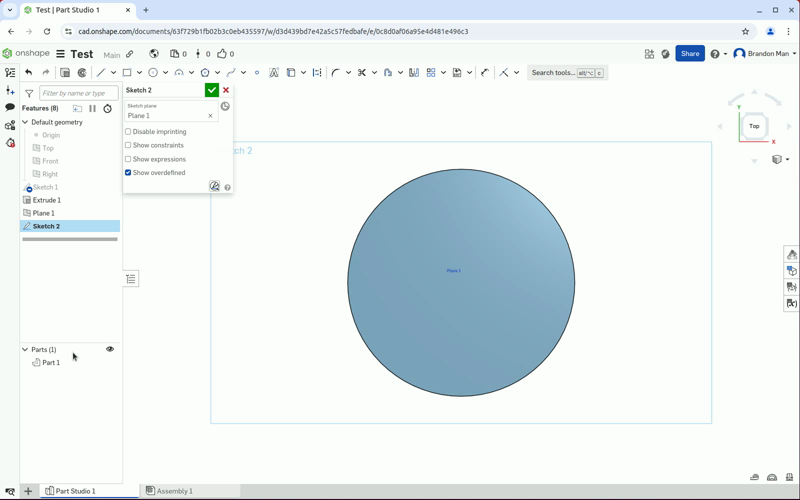
key(y)
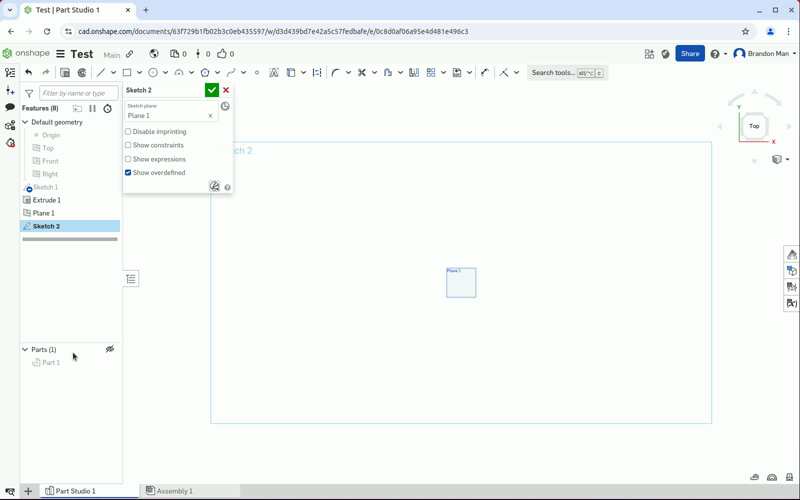
key(c)
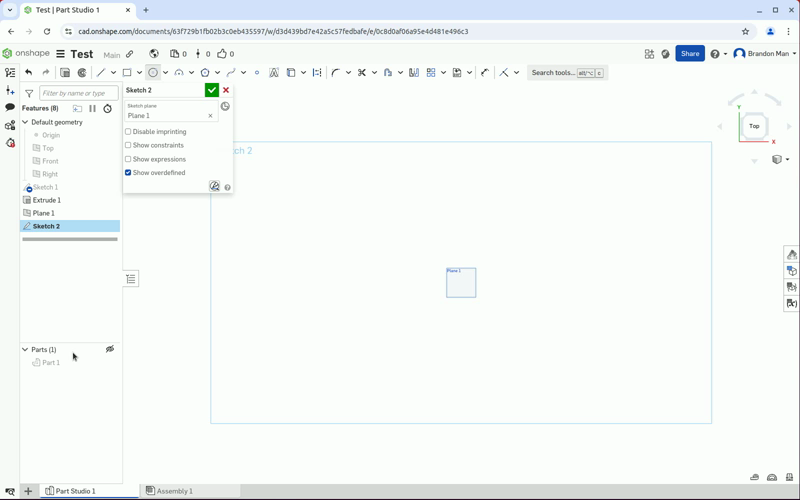
key_down(shift)
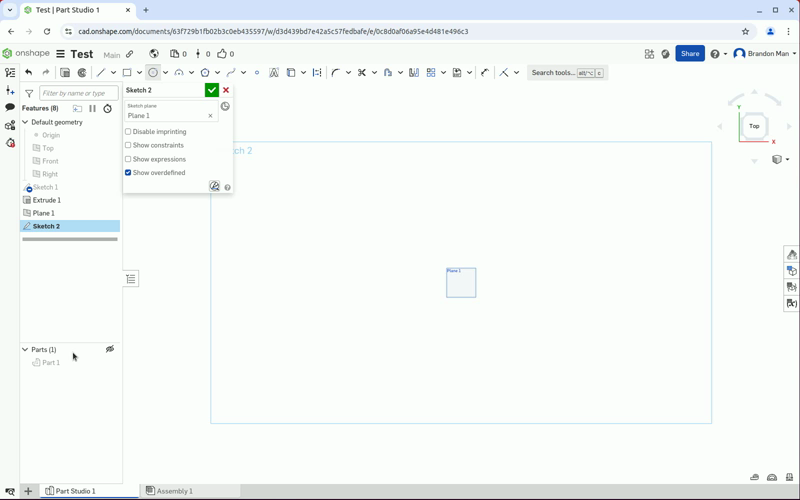
mouse_move(461, 282)
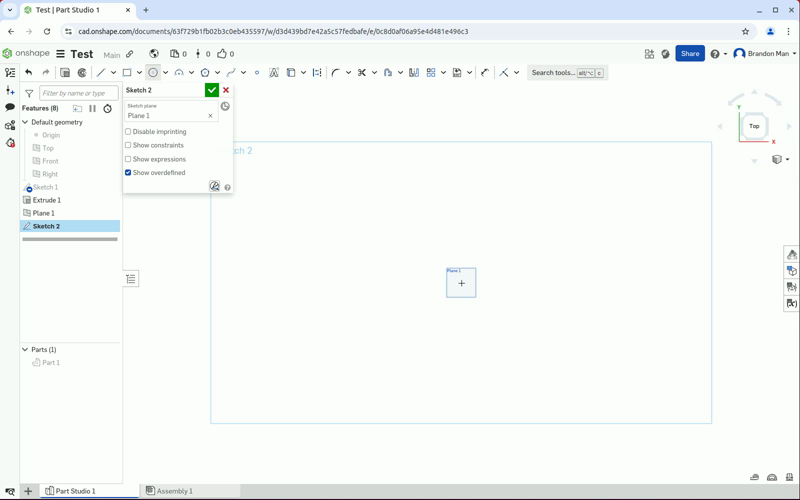
click(461, 282)
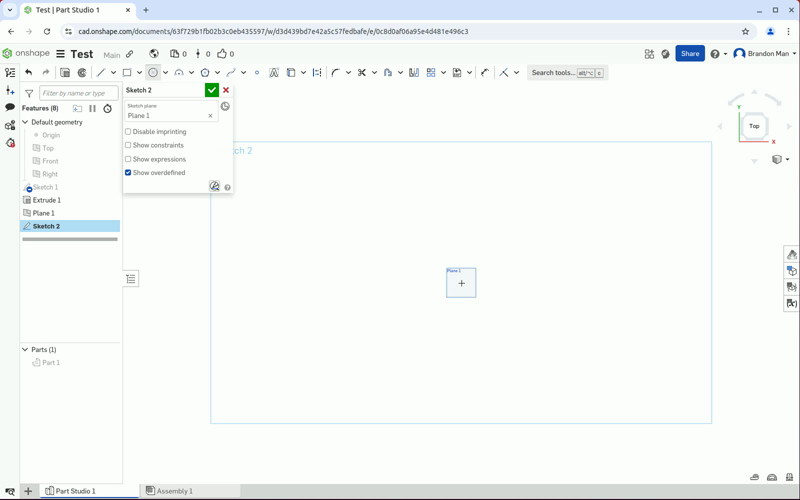
key_up(shift)
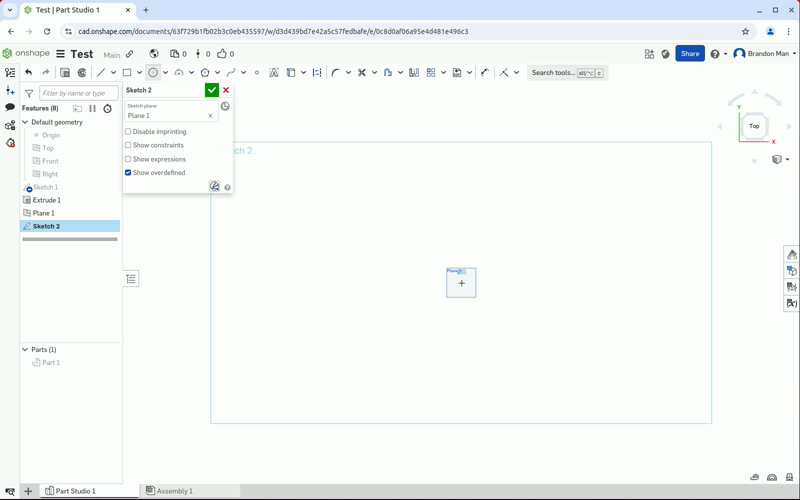
mouse_move(533, 282)
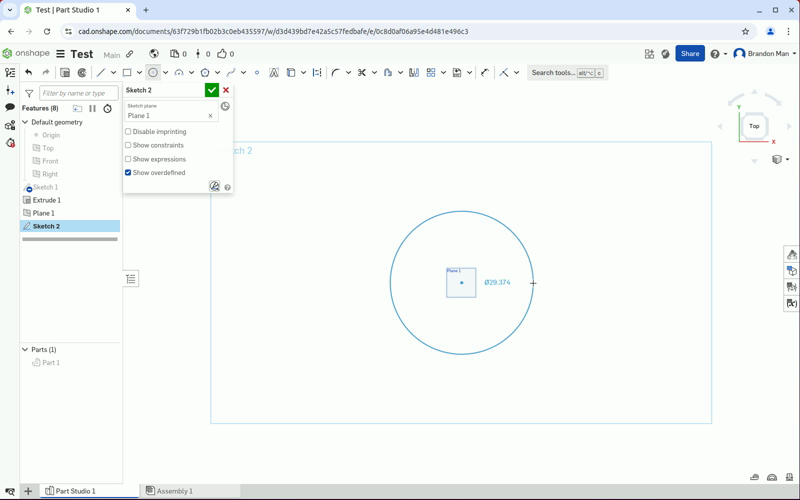
click(533, 282)
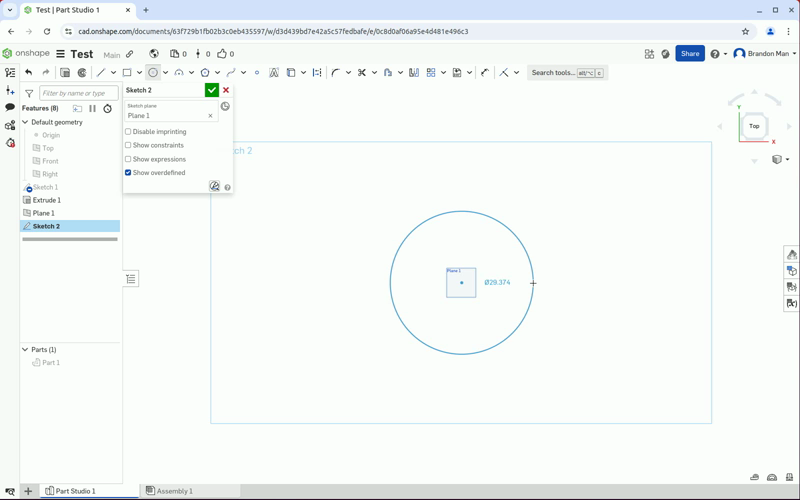
key(esc)
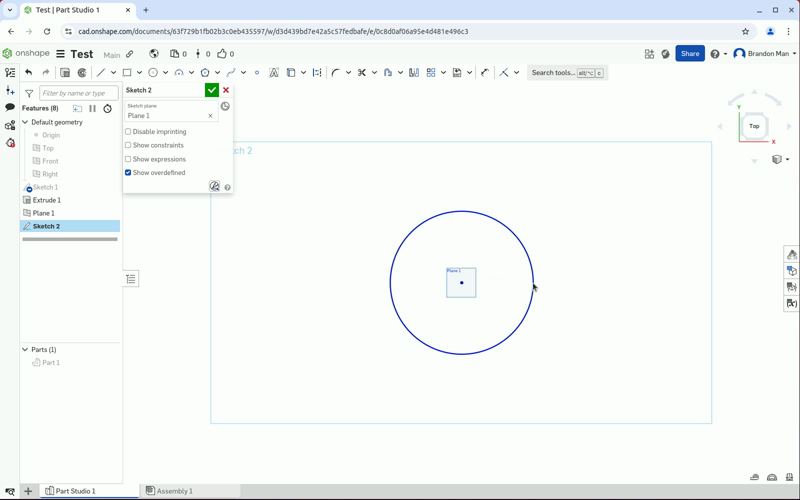
mouse_move(499, 240)
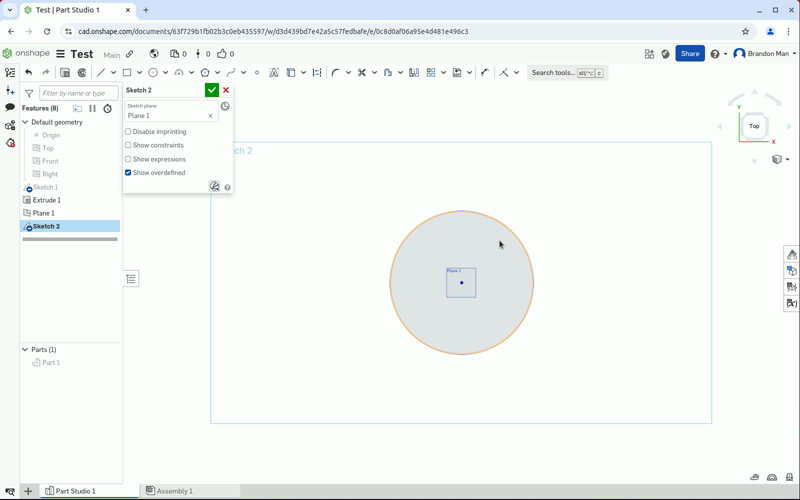
click(499, 240)
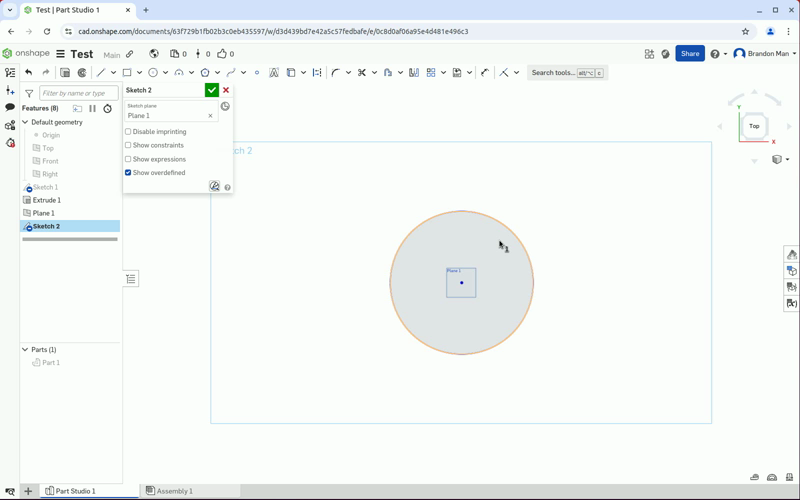
mouse_move(73, 352)
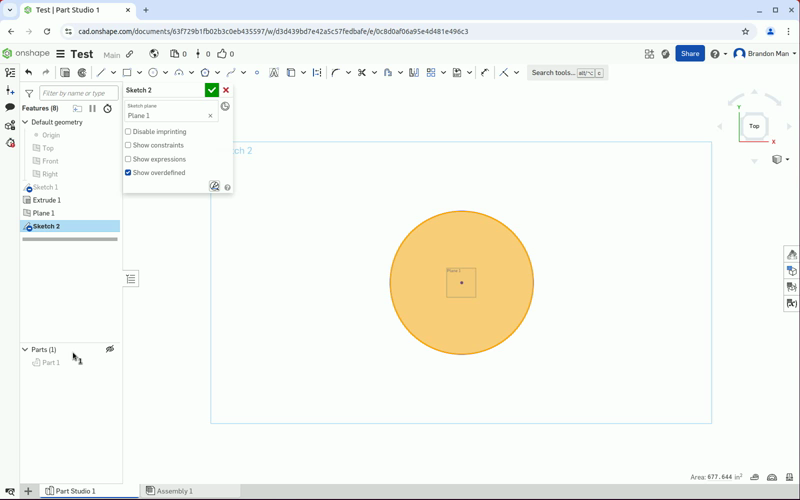
key(shift+y)
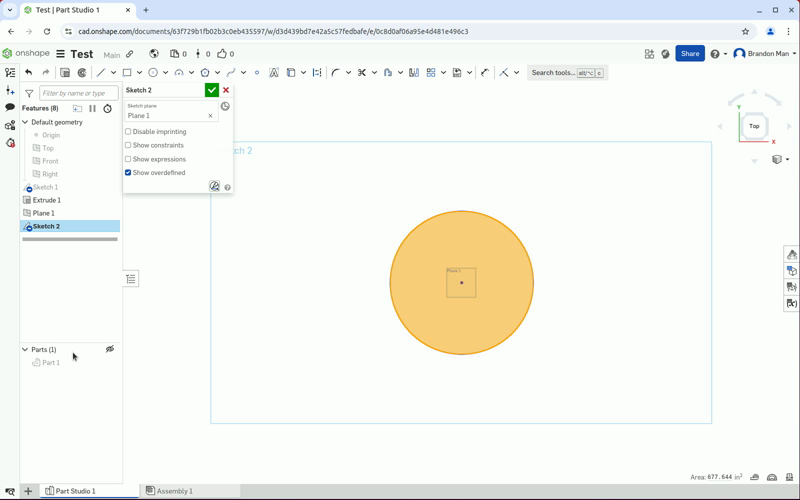
key(shift+e)
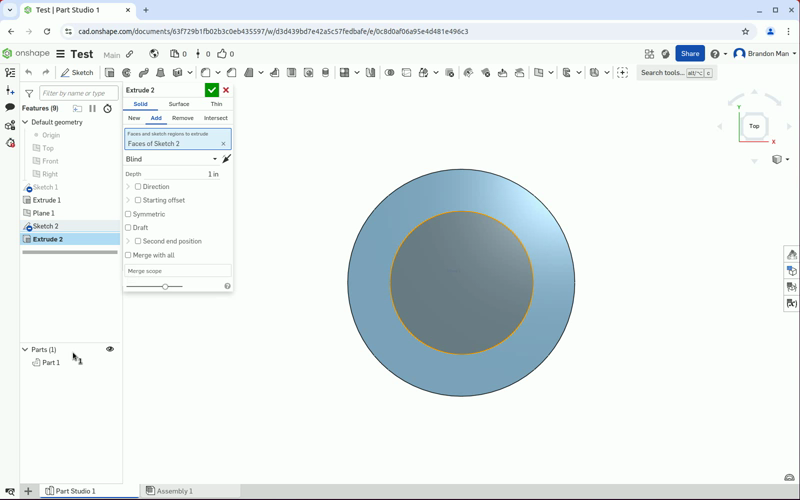
mouse_move(143, 106)
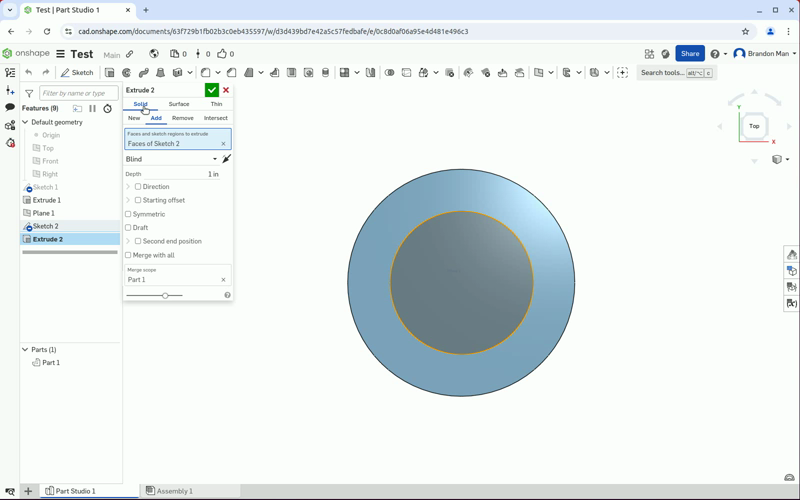
click(143, 106)
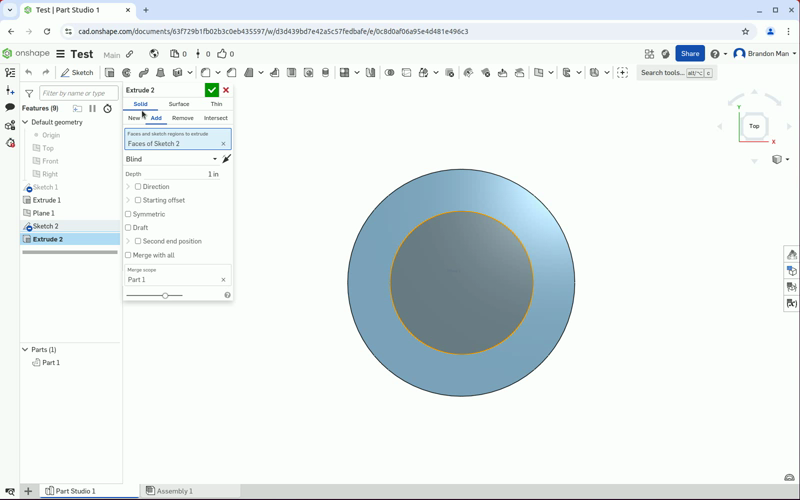
mouse_move(137, 120)
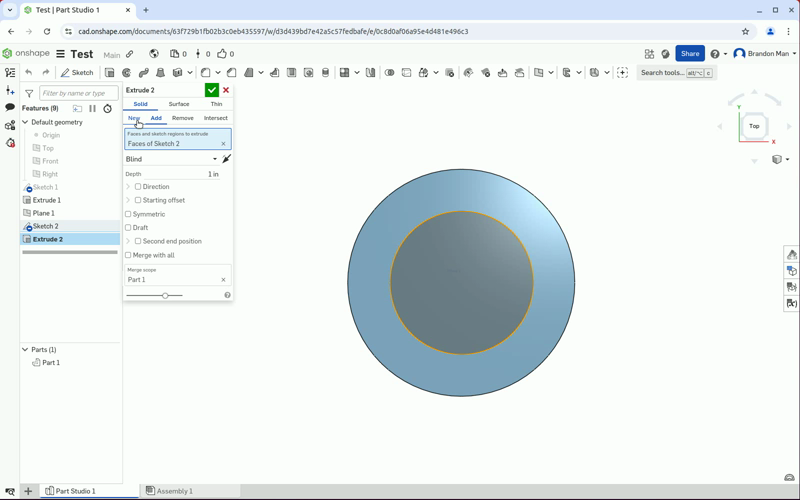
click(137, 120)
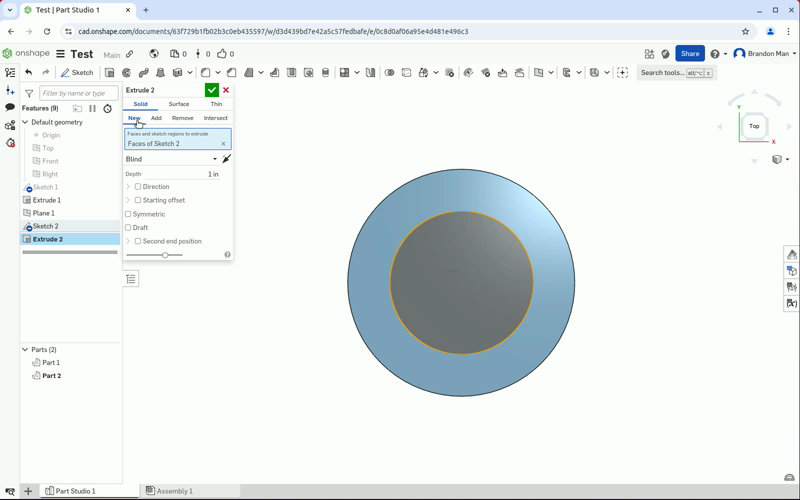
key(tab, 4)
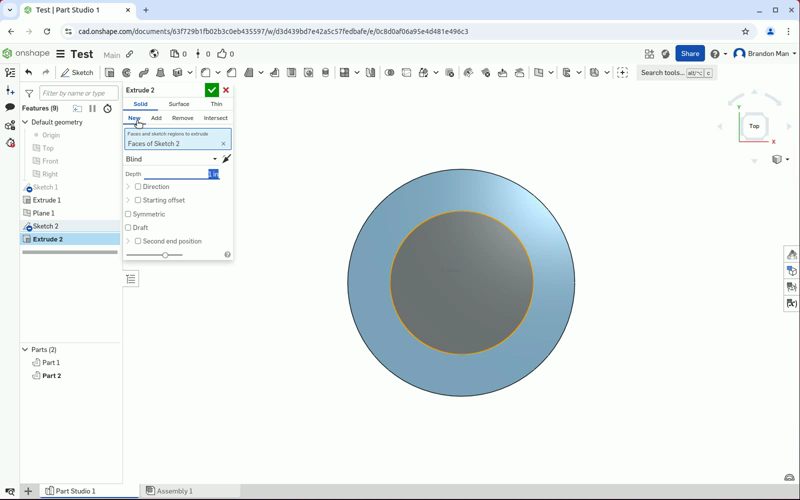
text(2.648)
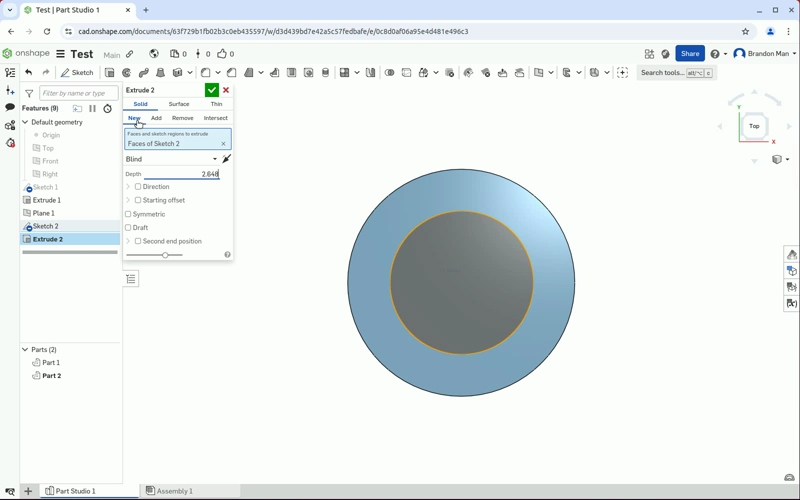
key(enter)
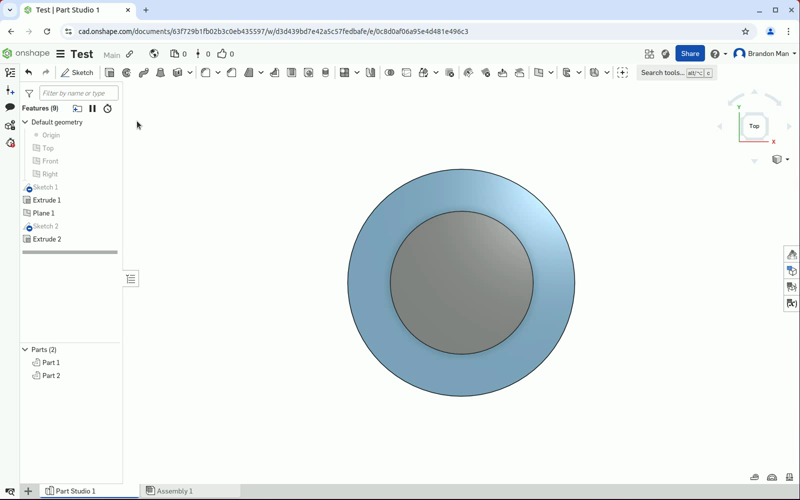
key(shift+h)
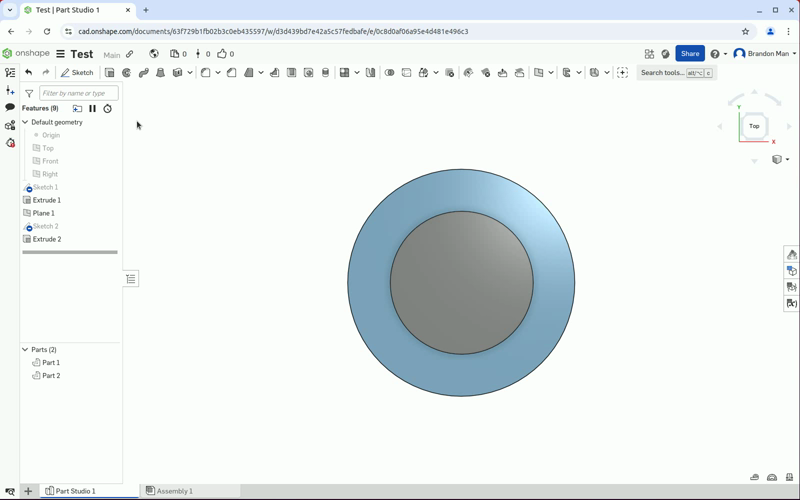
key(shift+h)
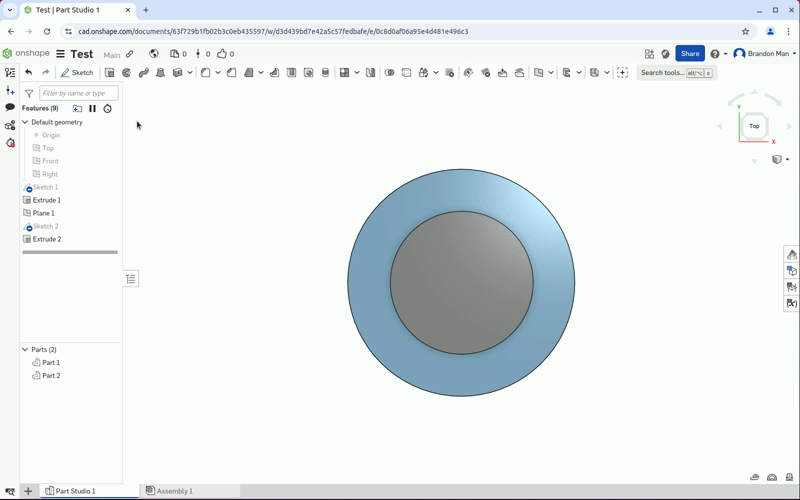
mouse_move(73, 189)
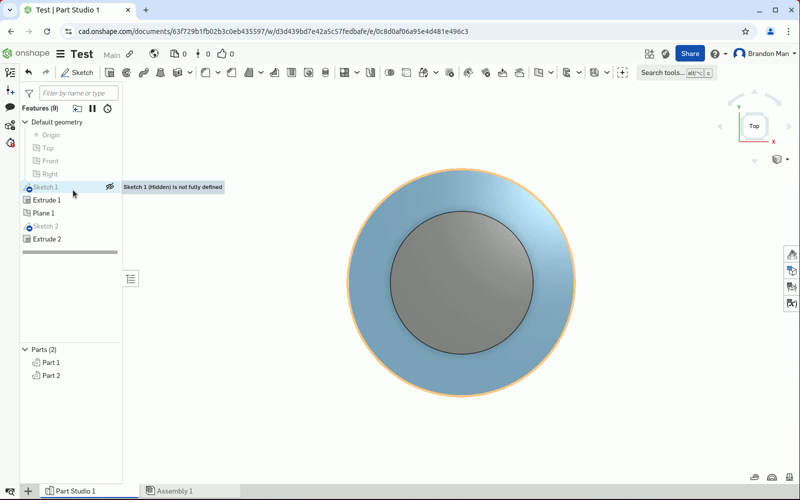
click(73, 189)
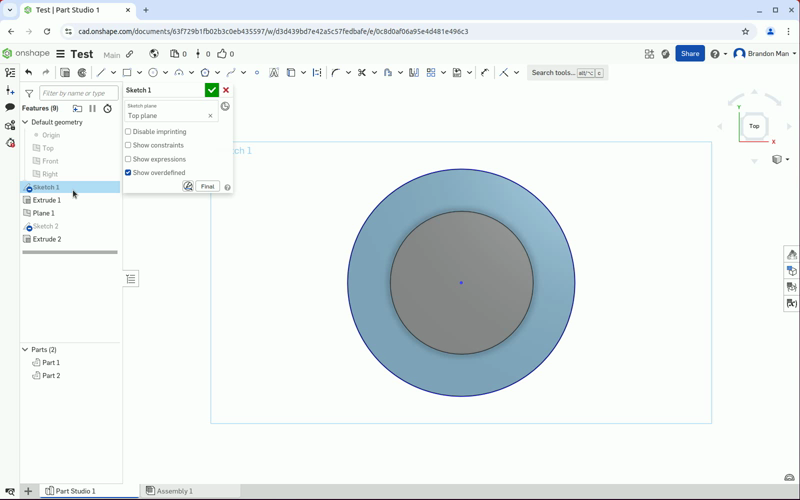
mouse_move(229, 92)
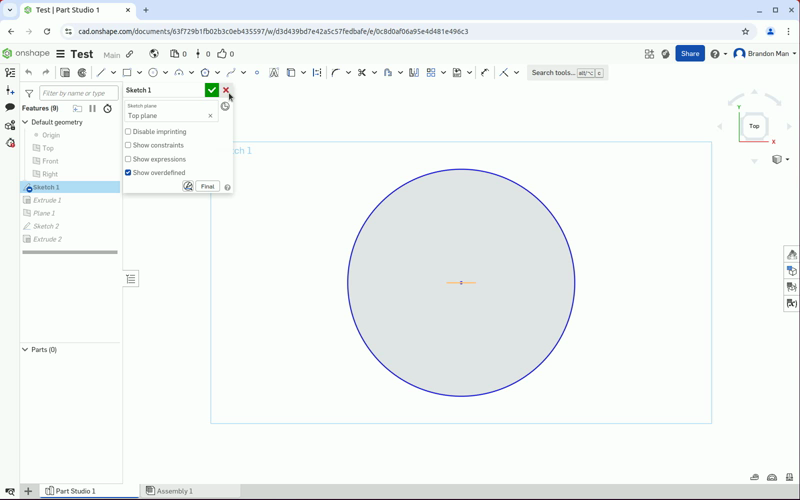
click(229, 92)
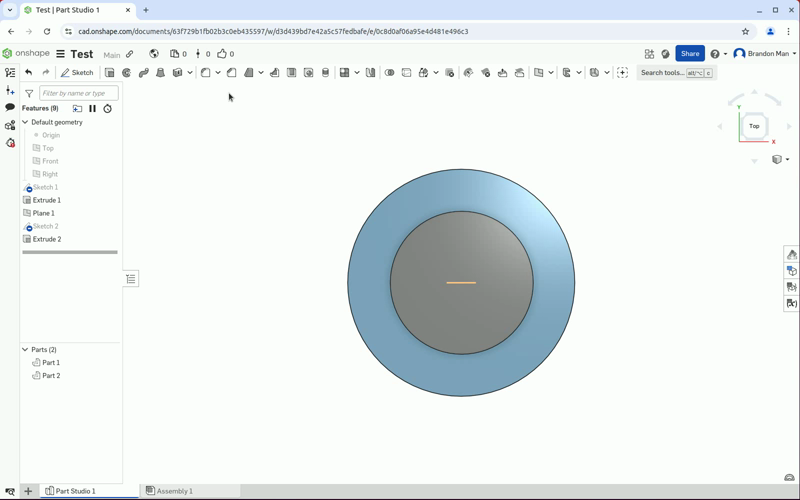
mouse_move(541, 75)
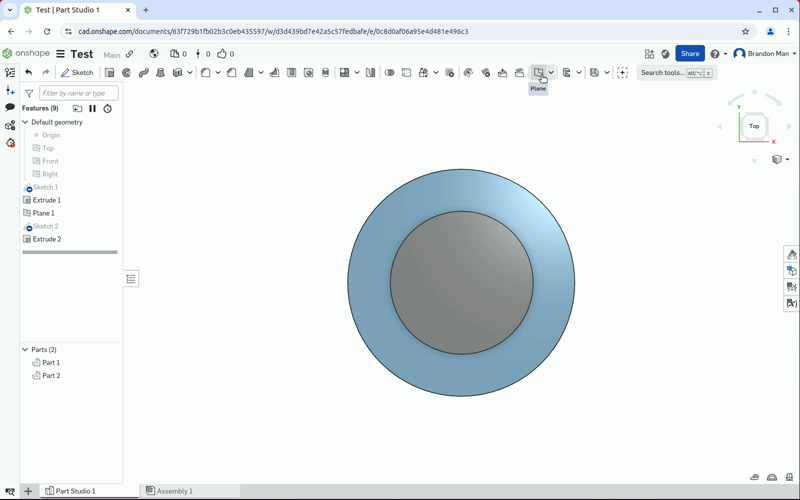
click(541, 75)
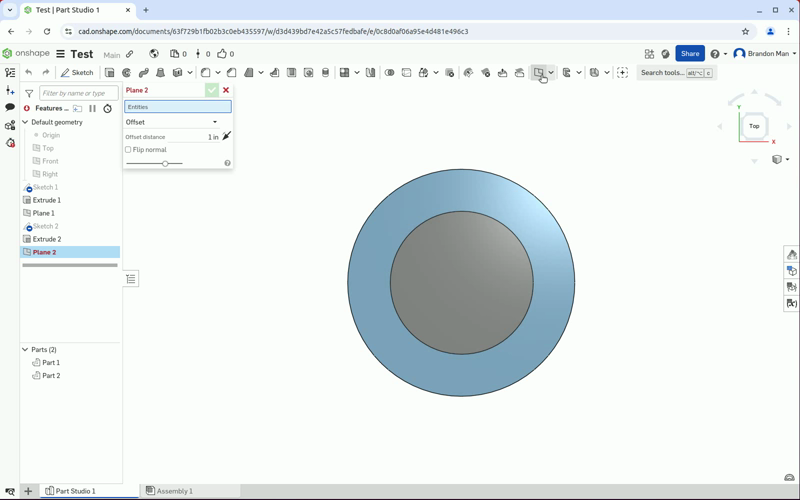
mouse_move(73, 150)
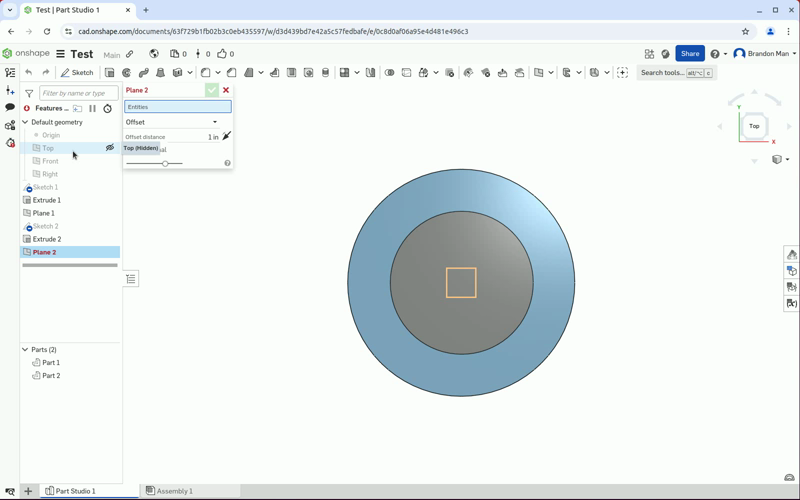
click(73, 150)
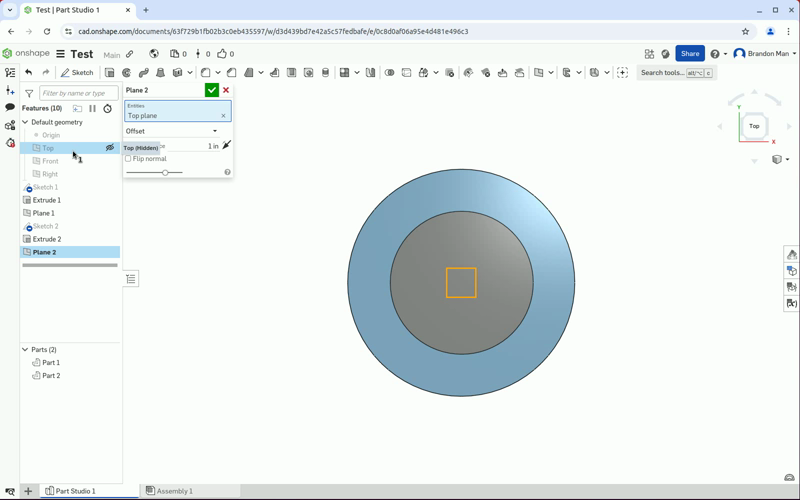
key(tab, 2)
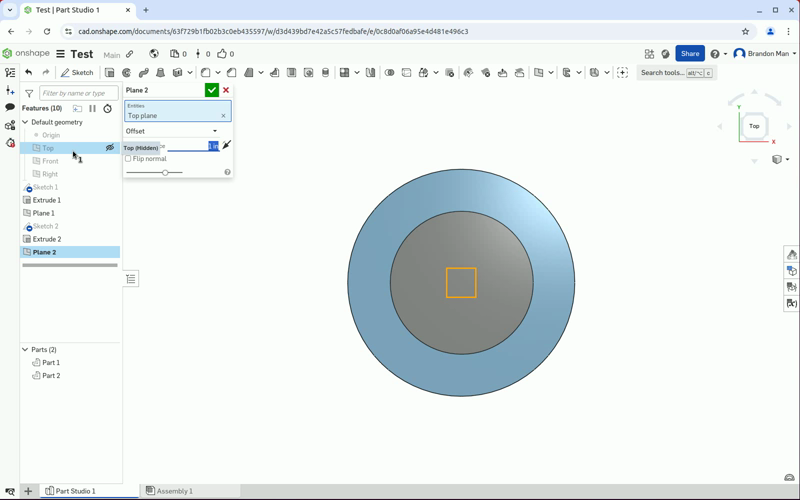
text(6.008)
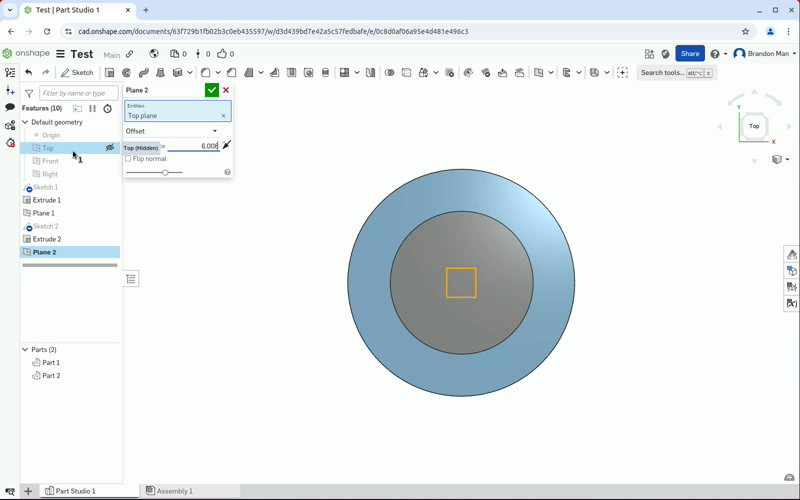
key(enter, 2)
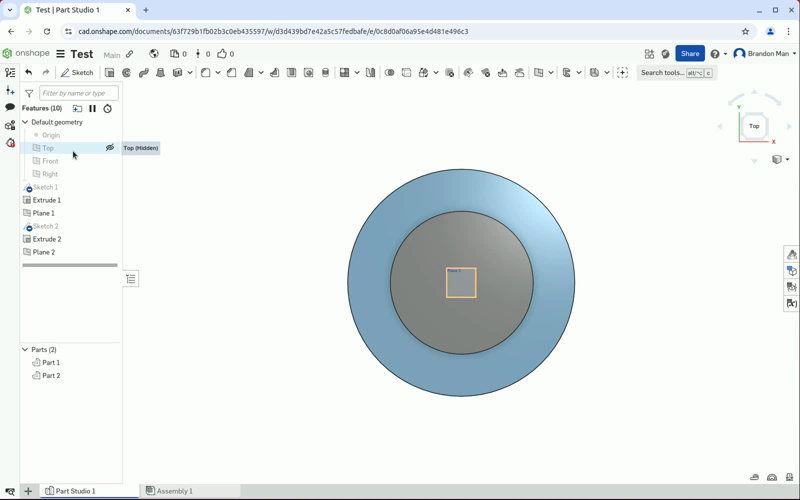
key(shift+s)
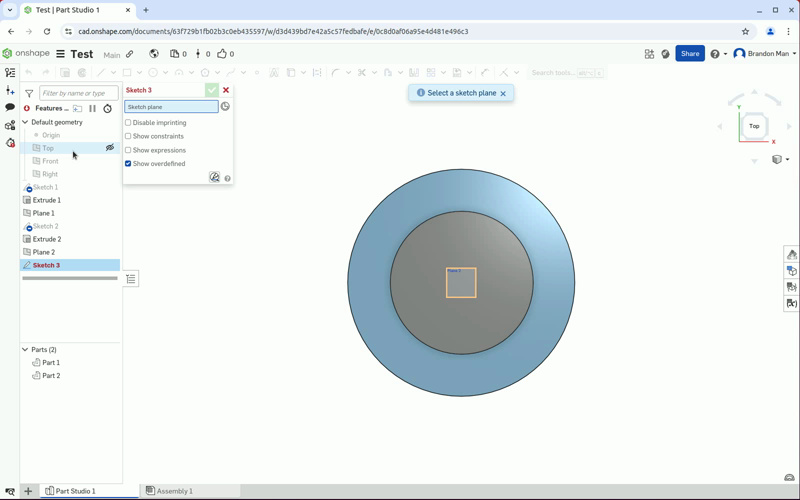
mouse_move(73, 254)
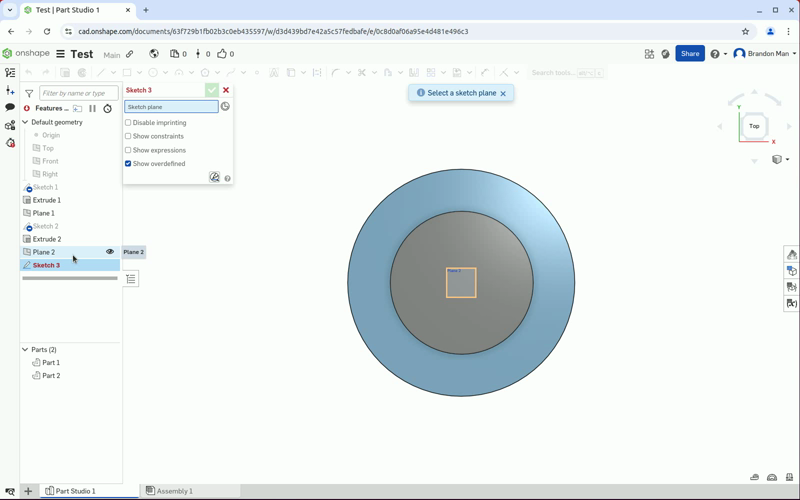
click(73, 254)
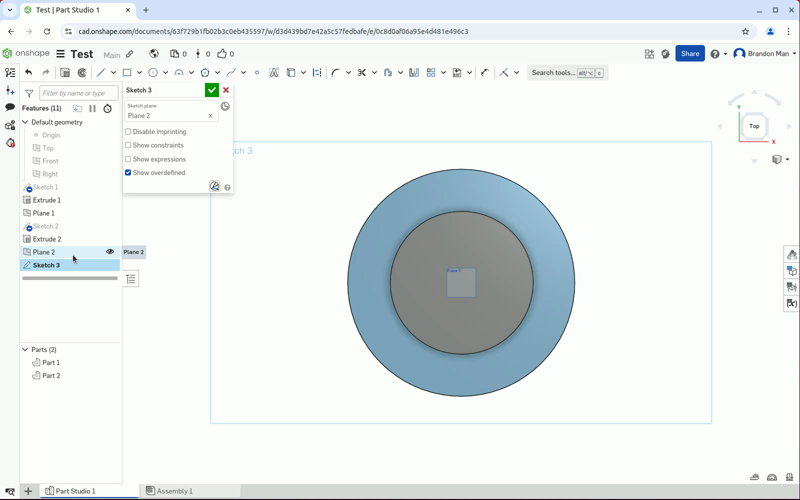
mouse_move(73, 352)
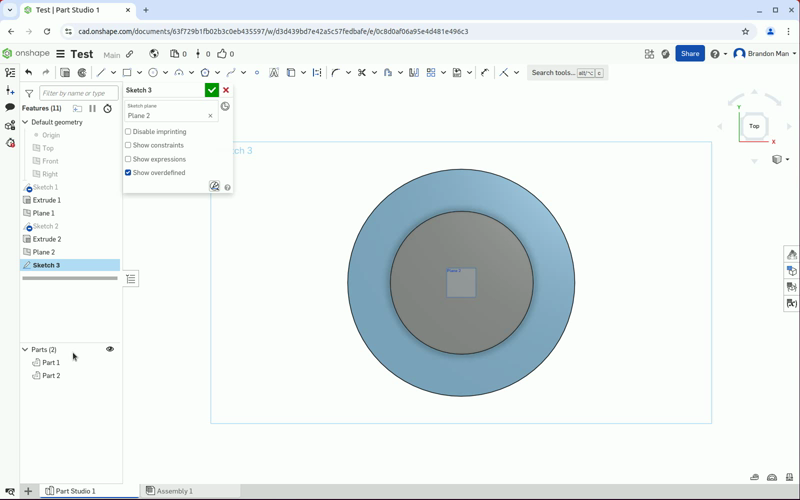
key(y)
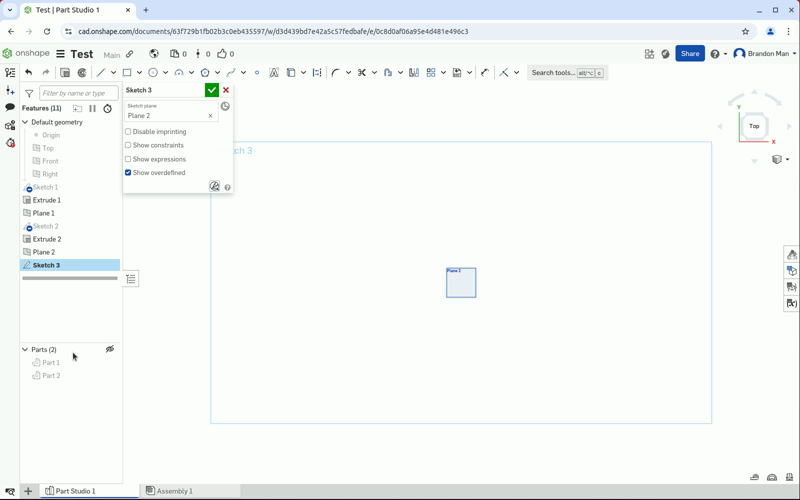
key(c)
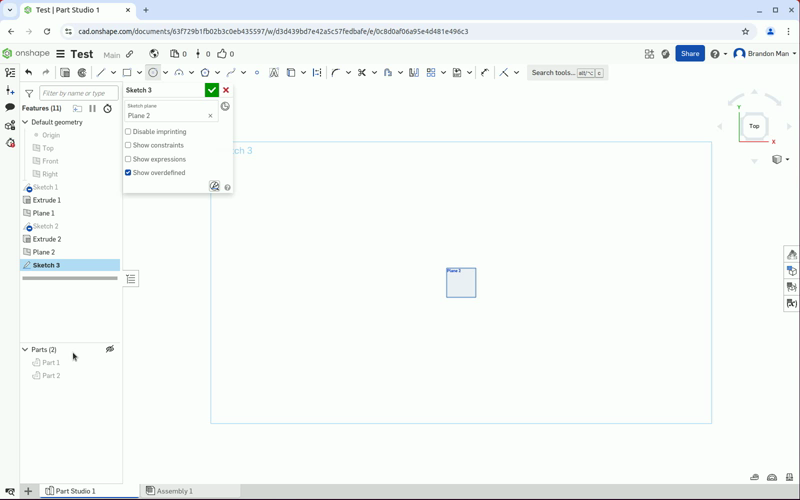
key_down(shift)
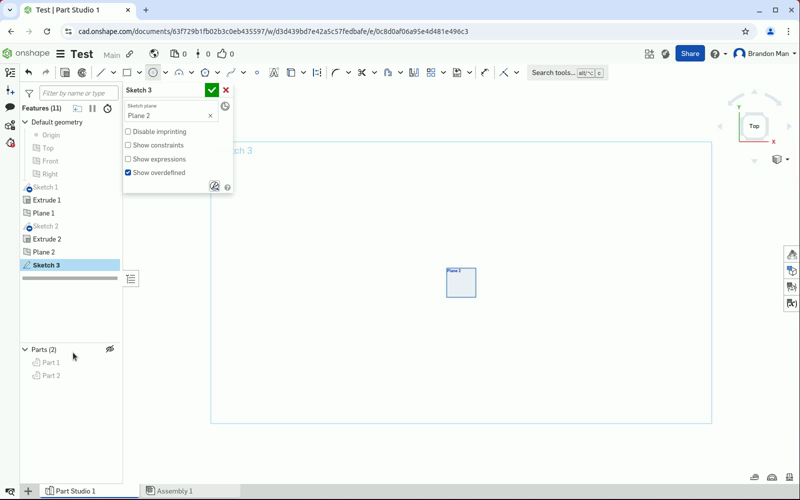
mouse_move(460, 282)
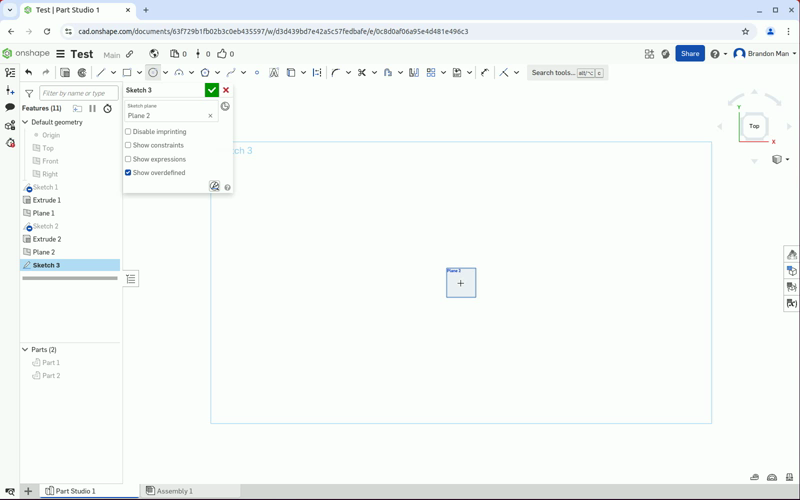
click(460, 282)
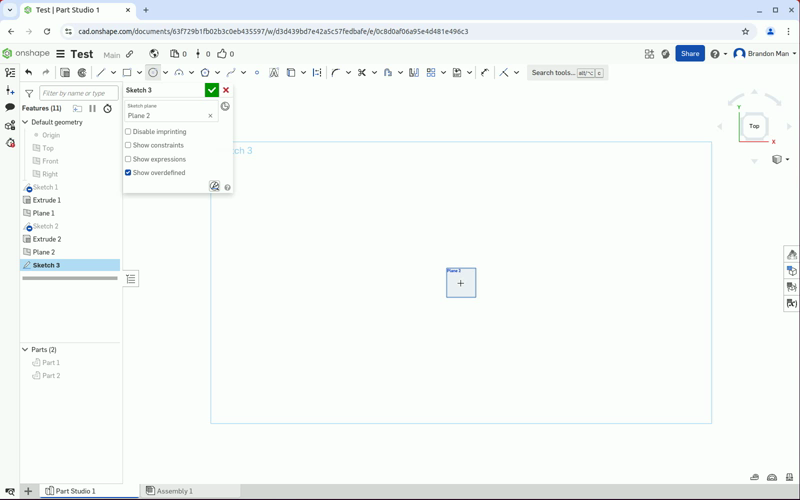
key_up(shift)
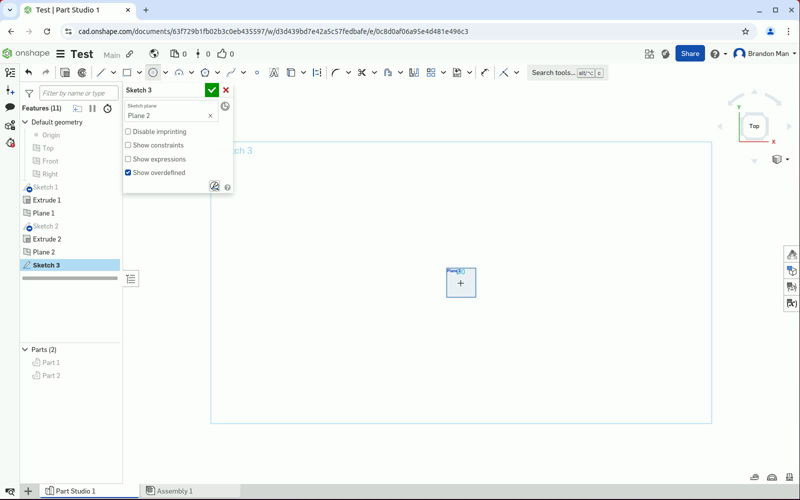
mouse_move(501, 282)
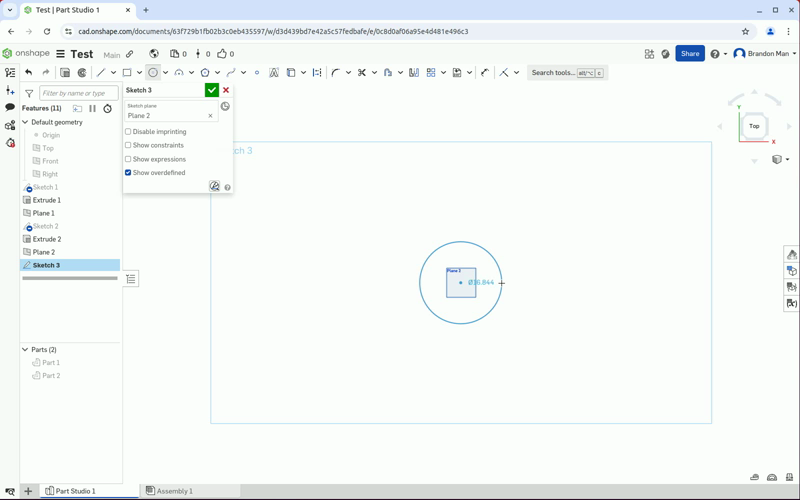
click(501, 282)
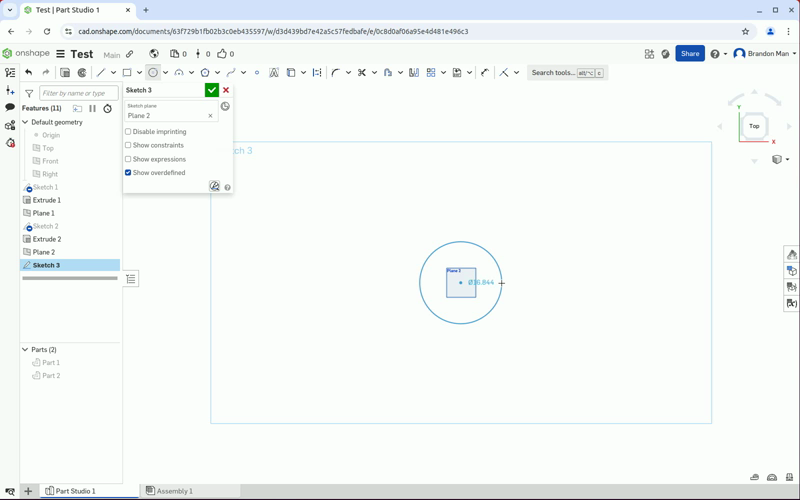
key(esc)
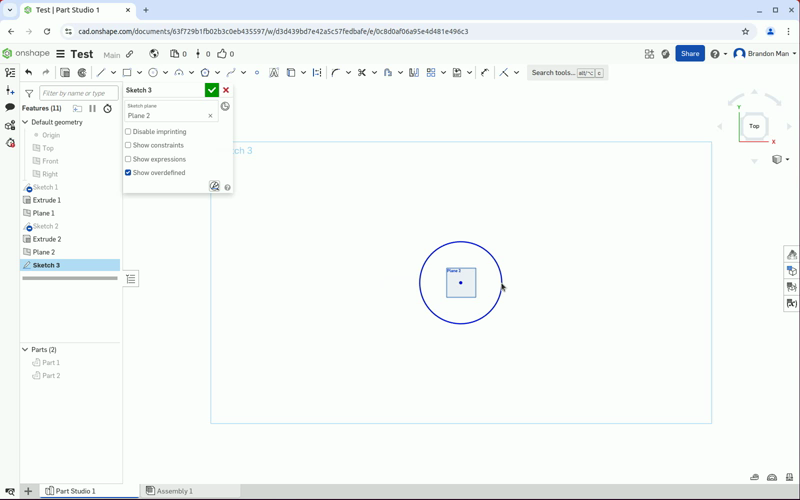
key(c)
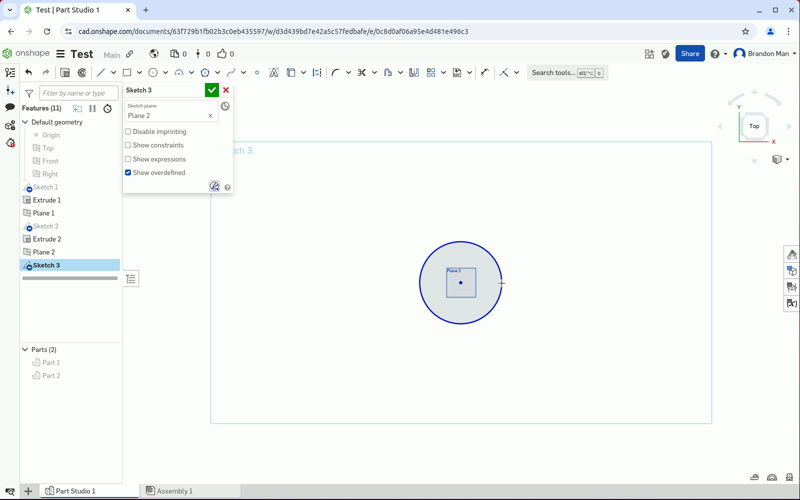
key_down(shift)
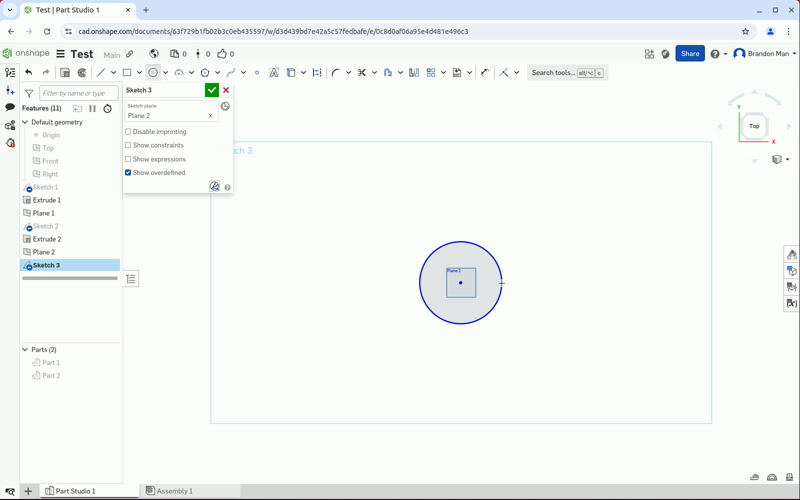
mouse_move(460, 282)
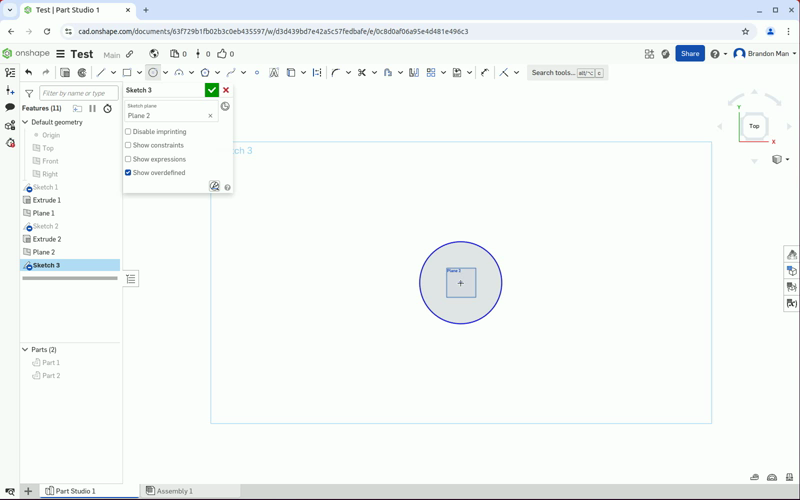
click(460, 282)
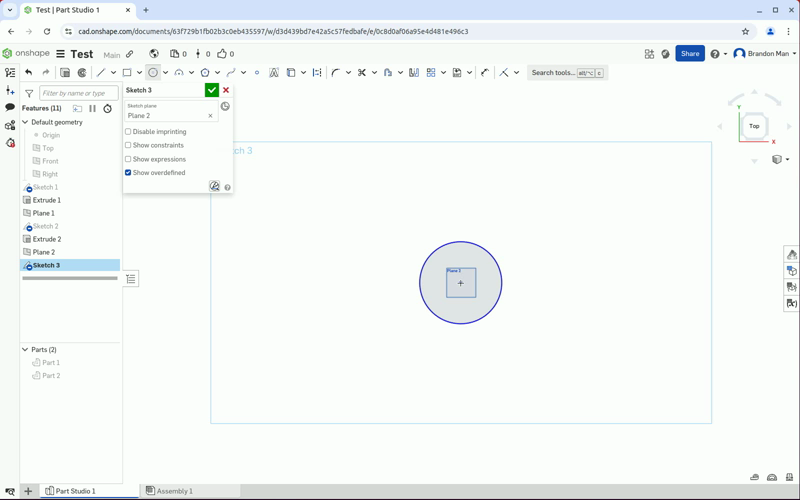
key_up(shift)
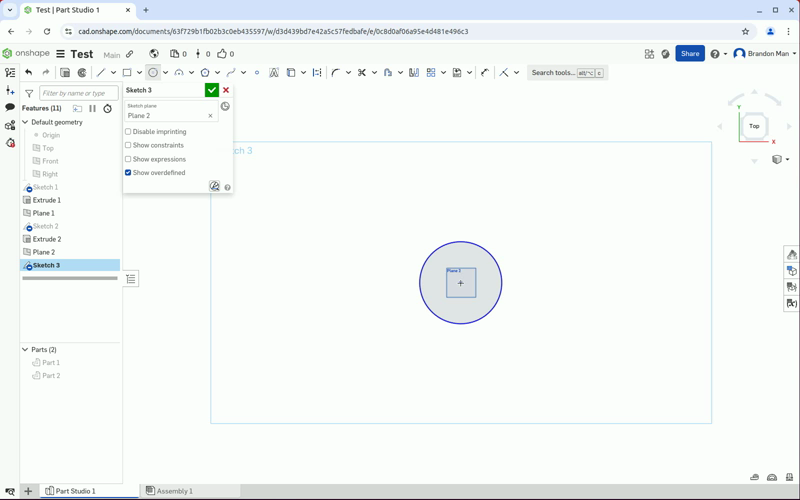
mouse_move(490, 282)
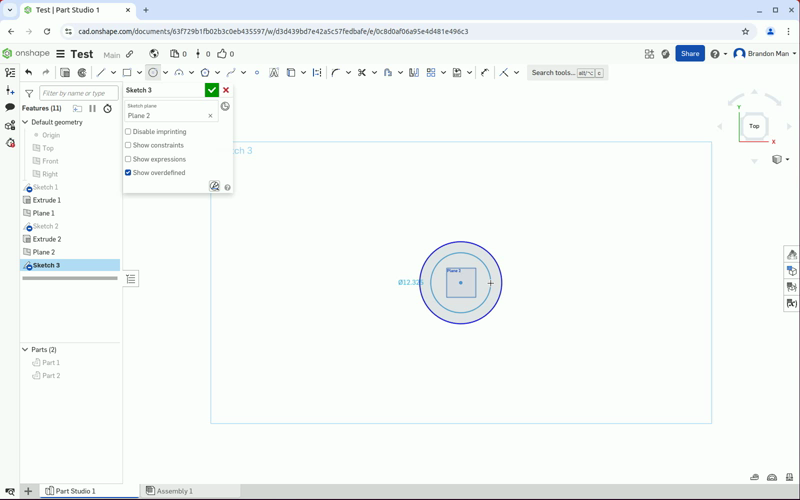
click(490, 282)
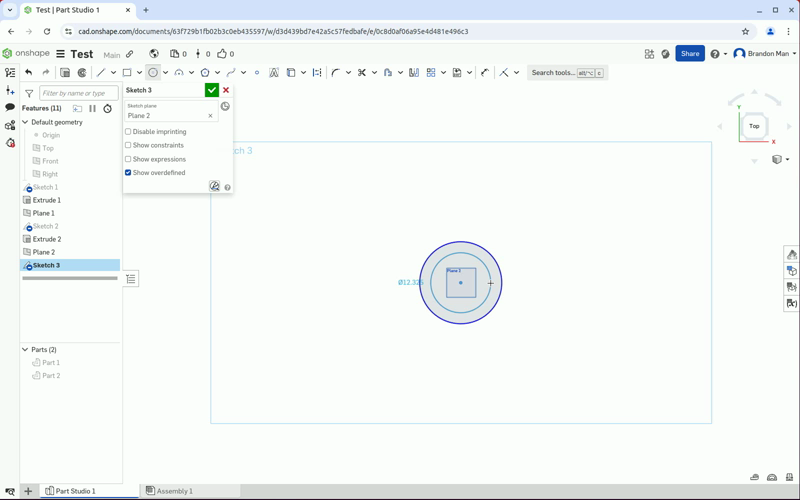
key(esc)
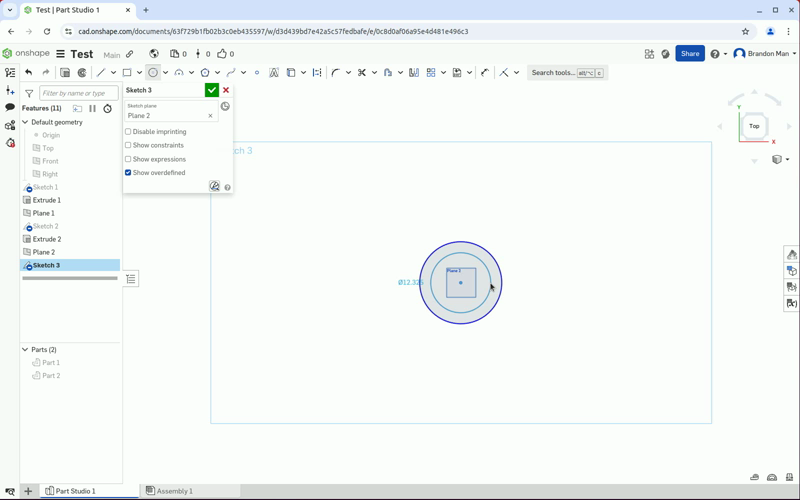
mouse_move(496, 292)
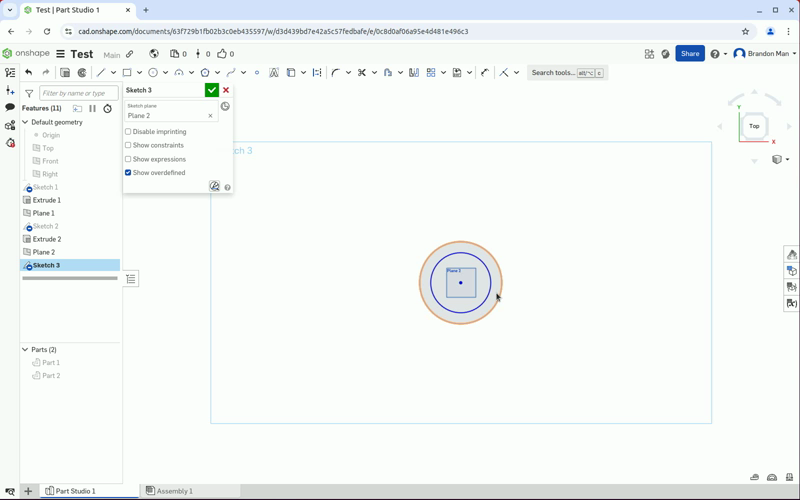
click(496, 292)
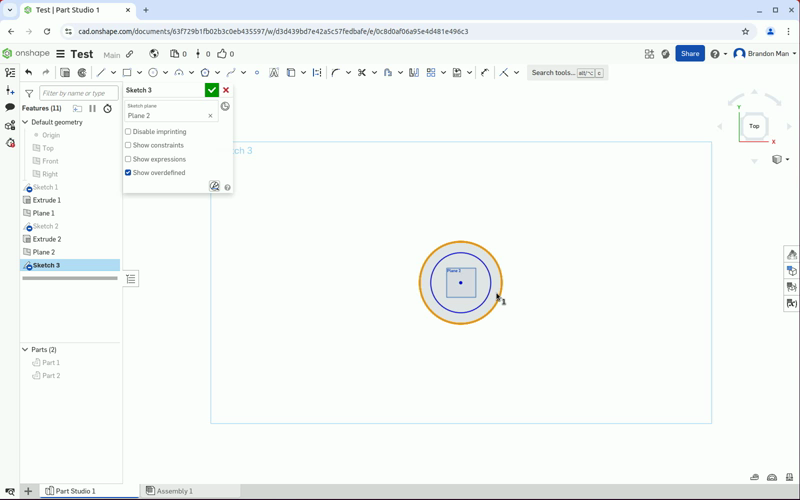
mouse_move(73, 352)
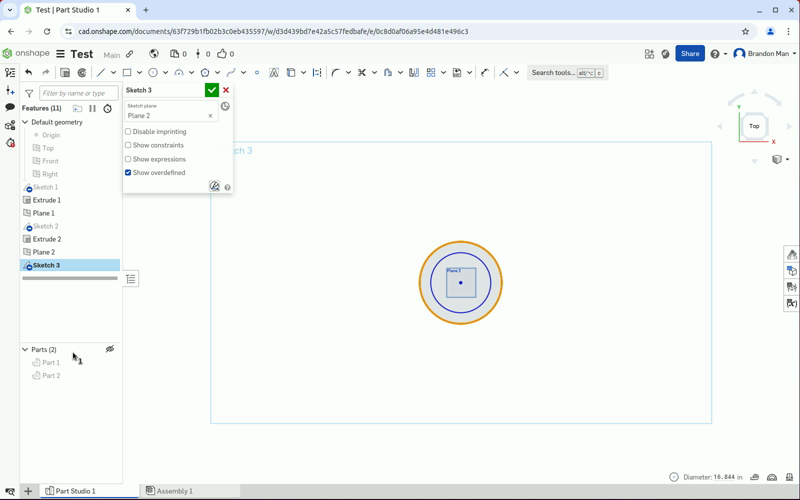
key(shift+y)
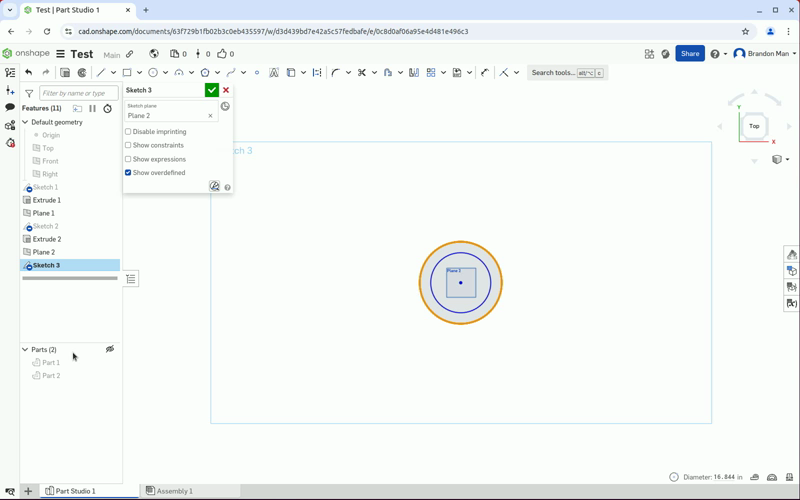
key(shift+e)
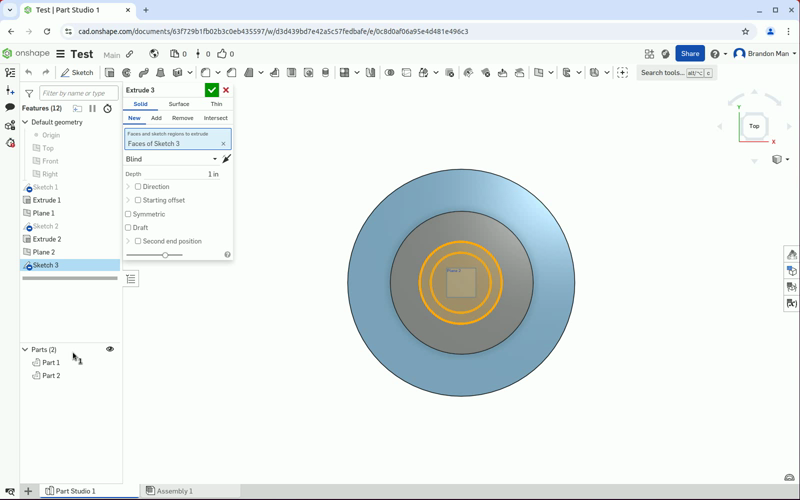
mouse_move(143, 106)
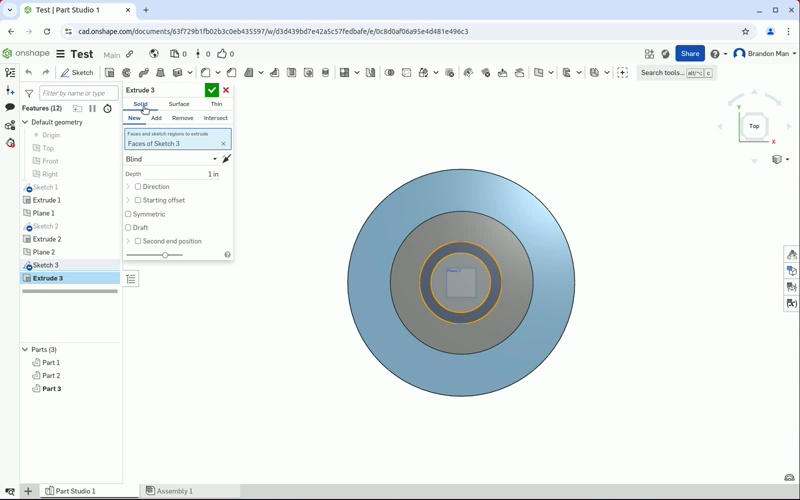
click(143, 106)
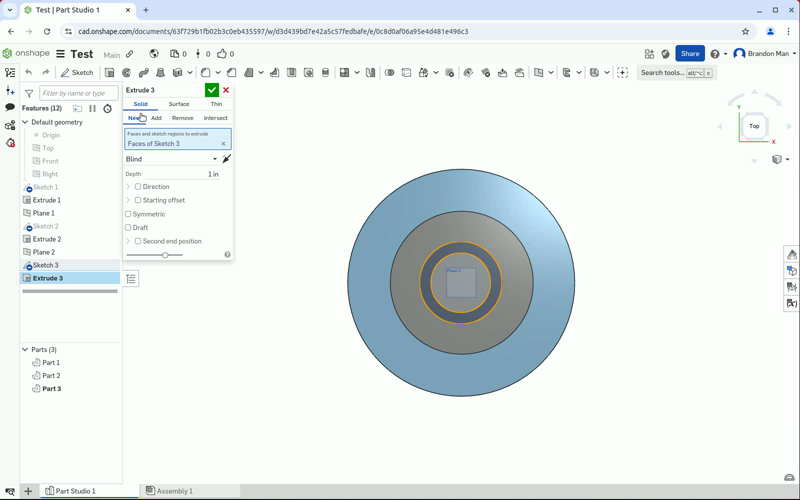
mouse_move(137, 120)
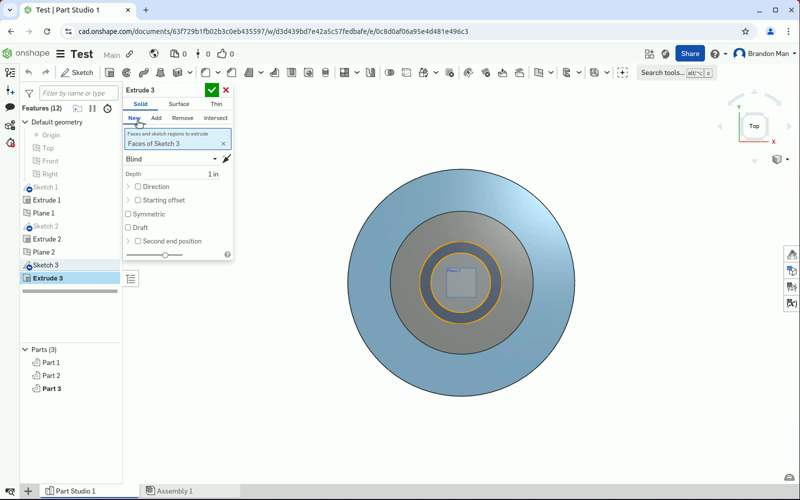
click(137, 120)
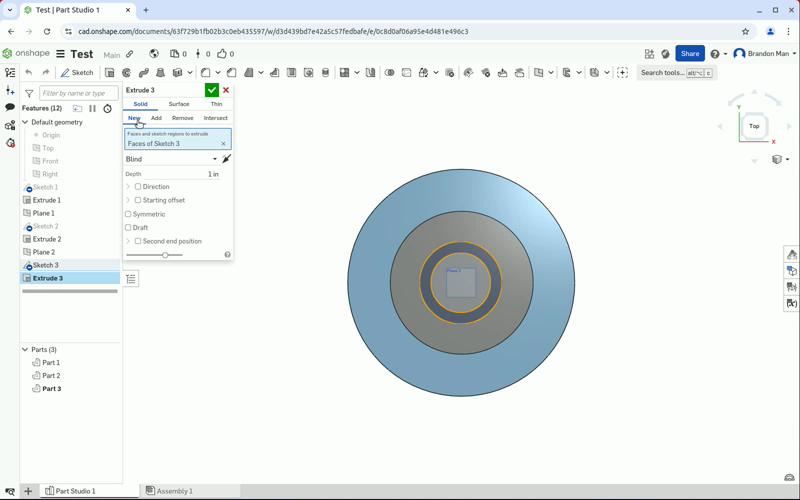
key(tab, 4)
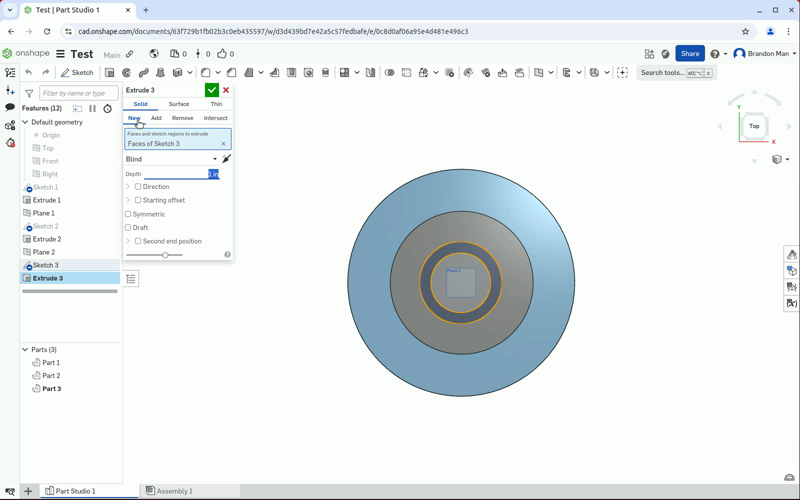
text(4.333)
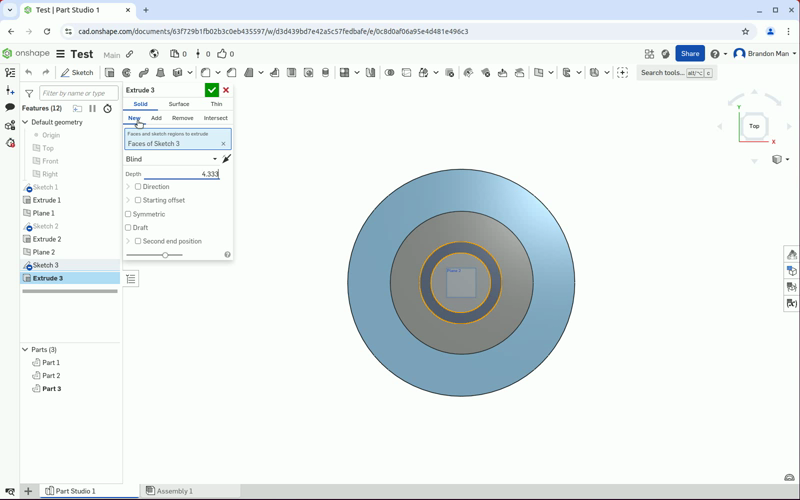
key(enter)
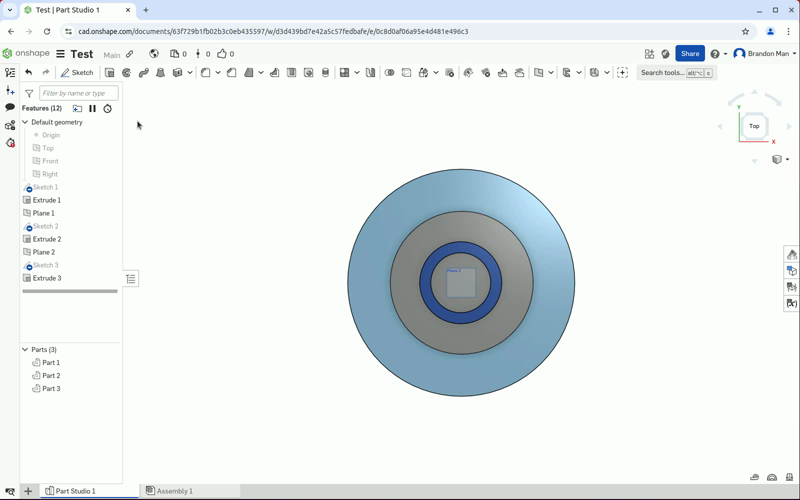
key(shift+h)
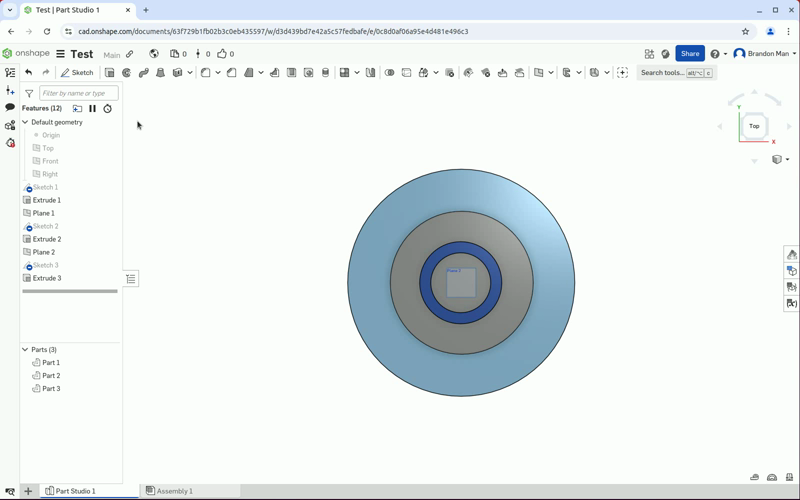
key(shift+h)
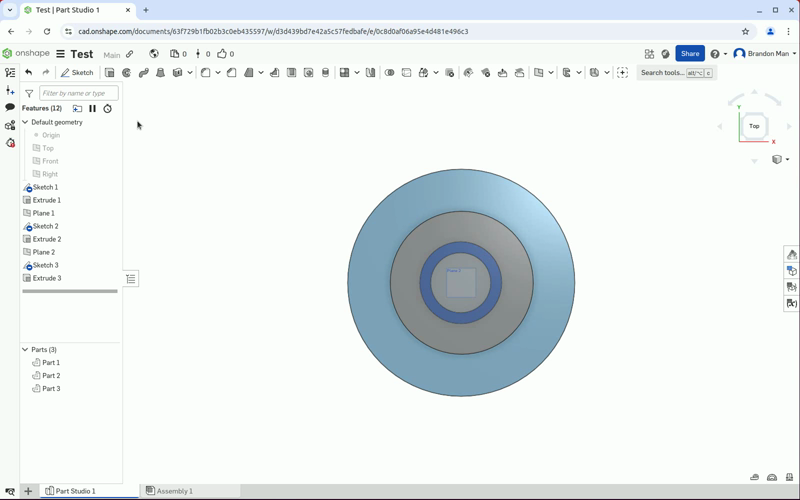
key(shift+7)
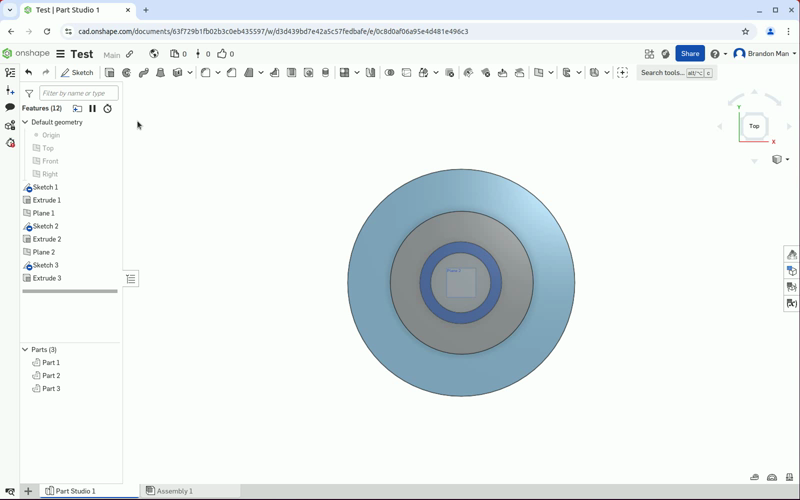
key(up, 3)
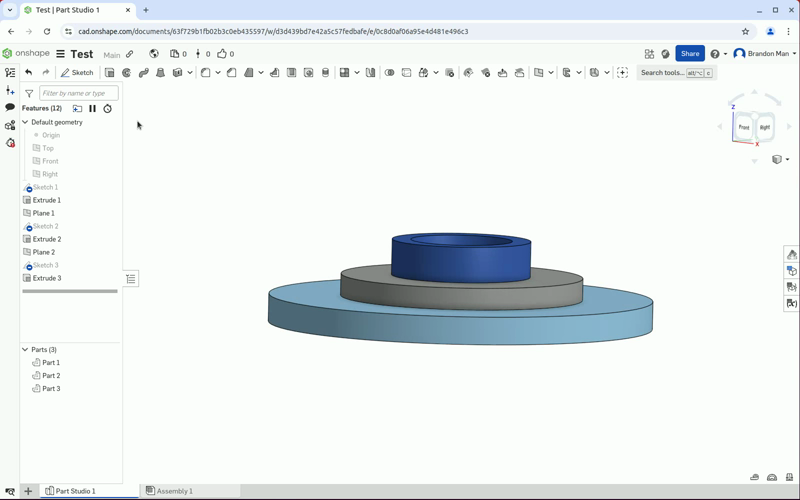
key(left, 3)
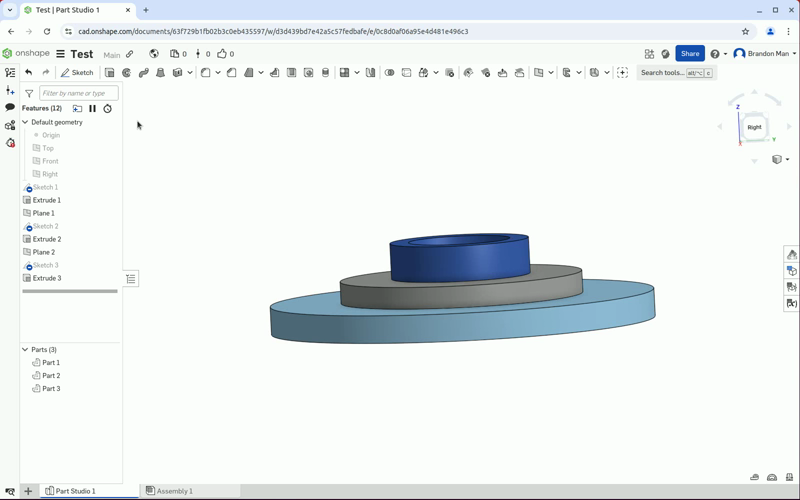
key(right, 3)
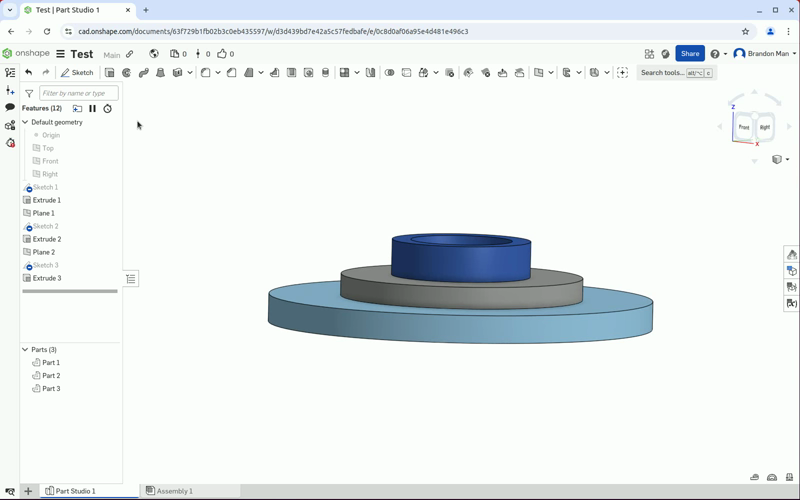
key(down, 3)
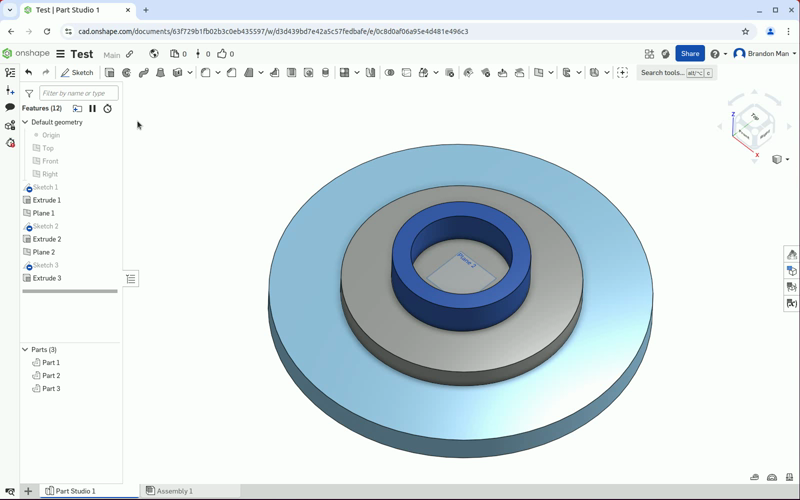
mouse_move(73, 189)
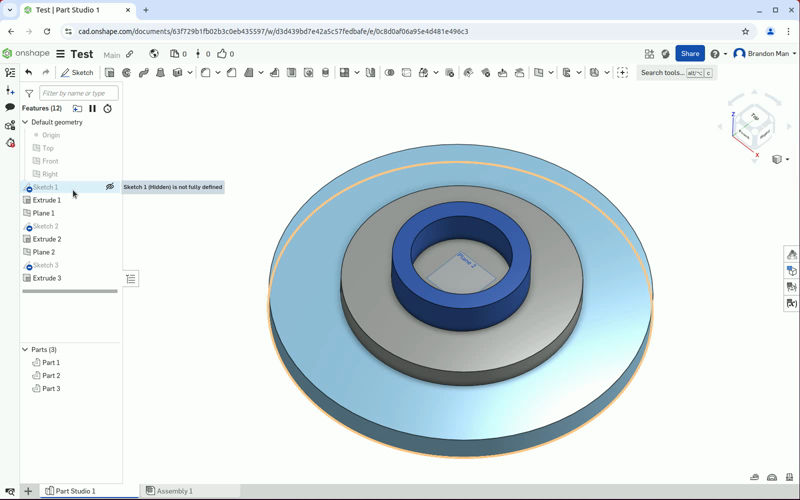
click(73, 189)